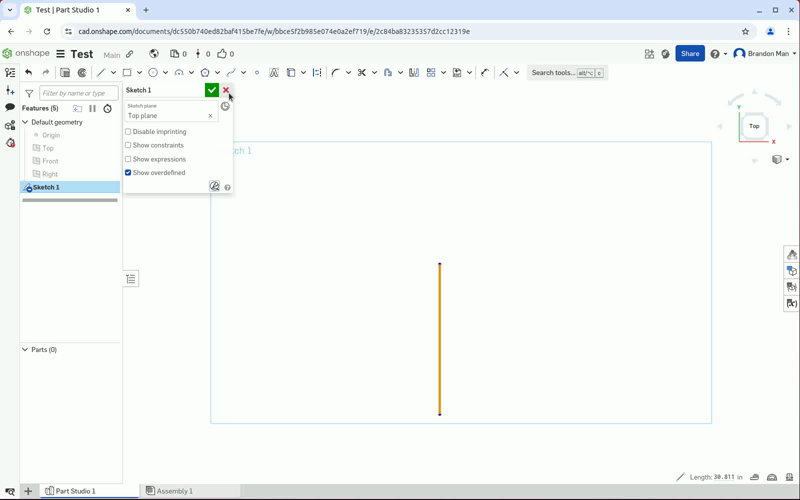
key(shift+h)
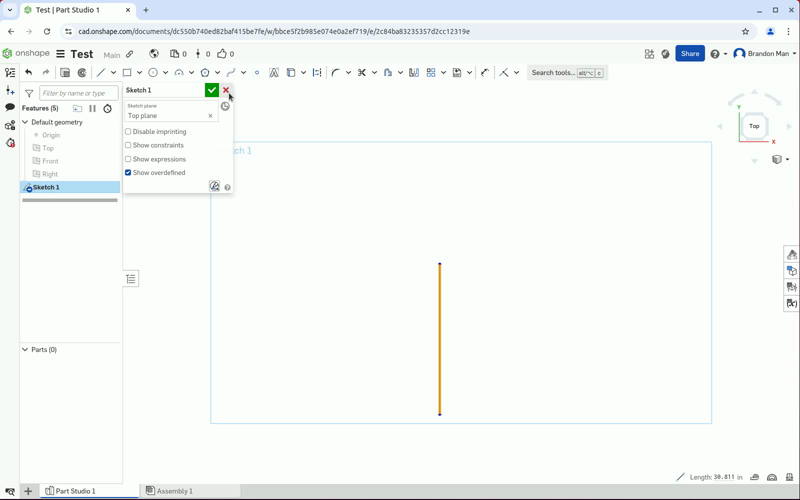
key(shift+s)
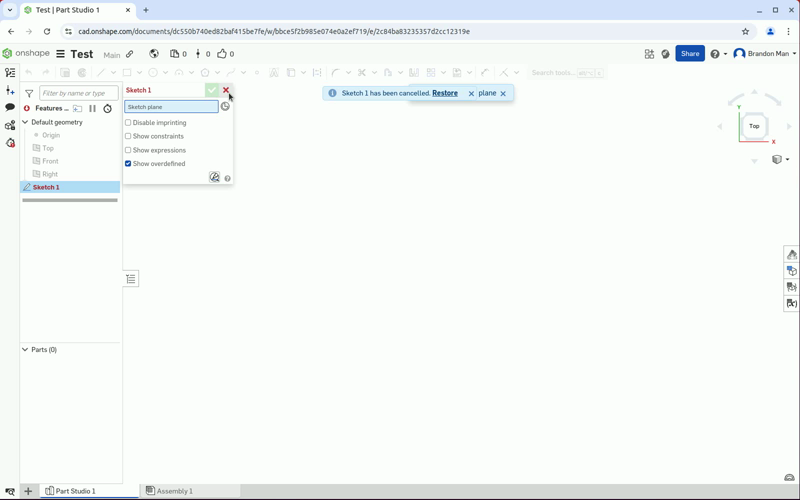
mouse_move(73, 150)
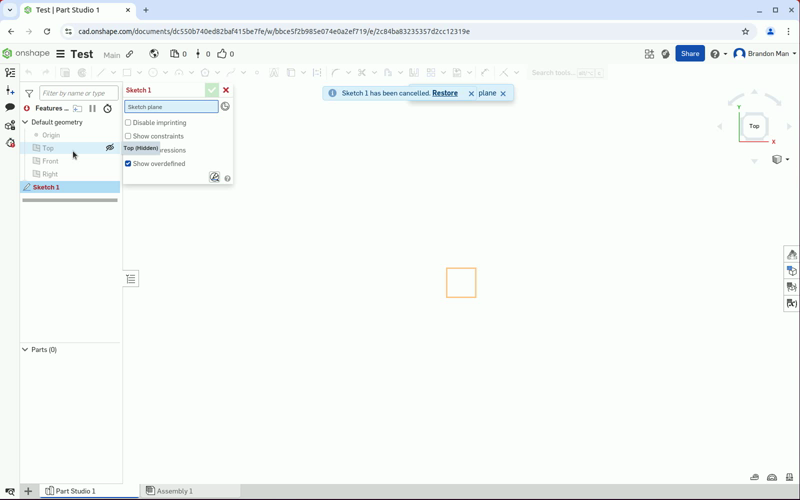
click(73, 150)
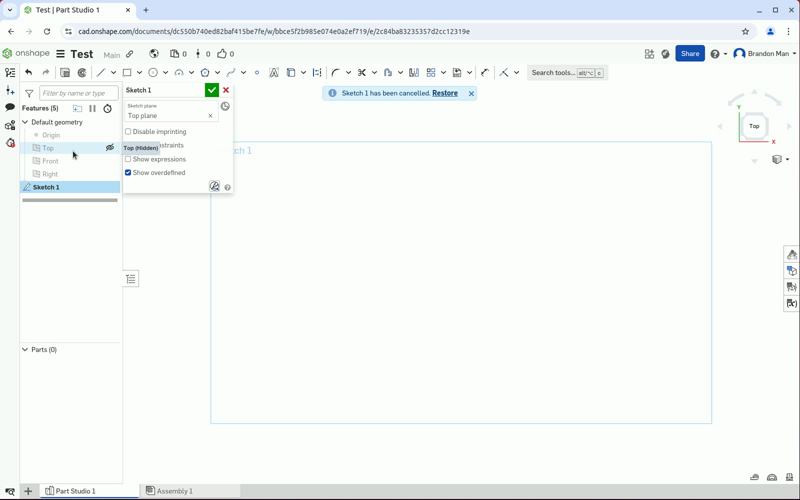
mouse_move(73, 352)
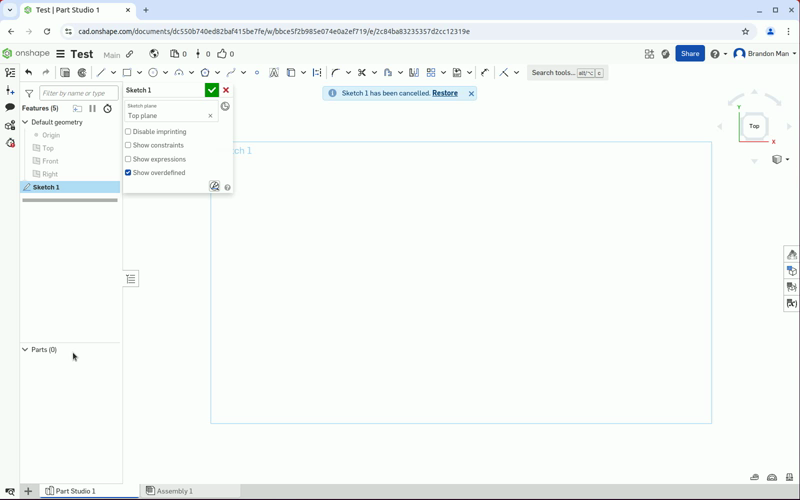
key(y)
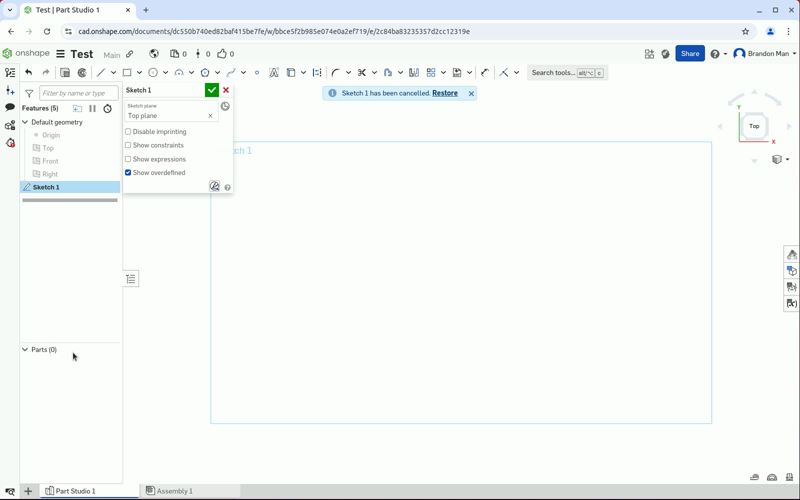
key(c)
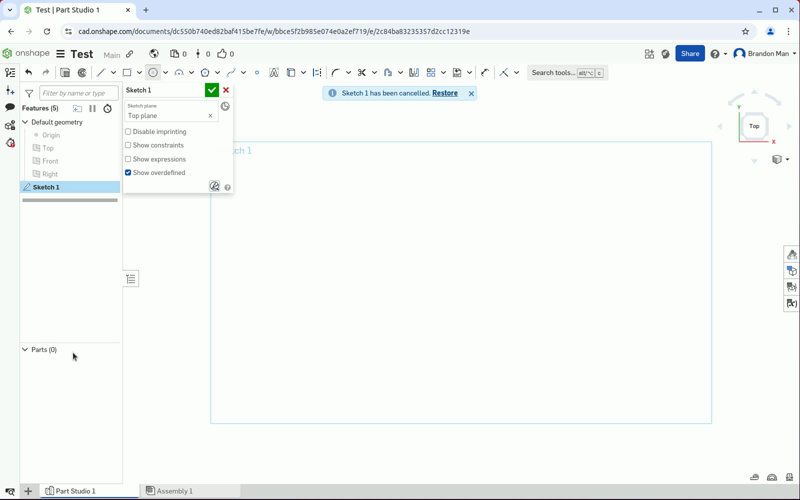
key_down(shift)
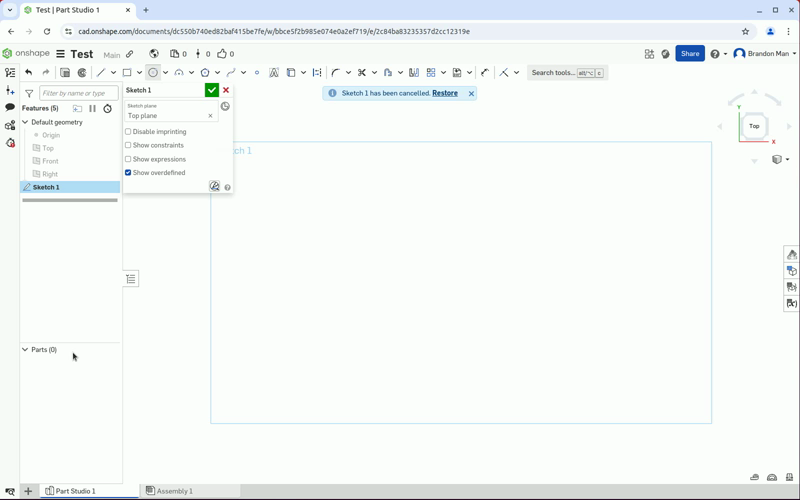
mouse_move(461, 282)
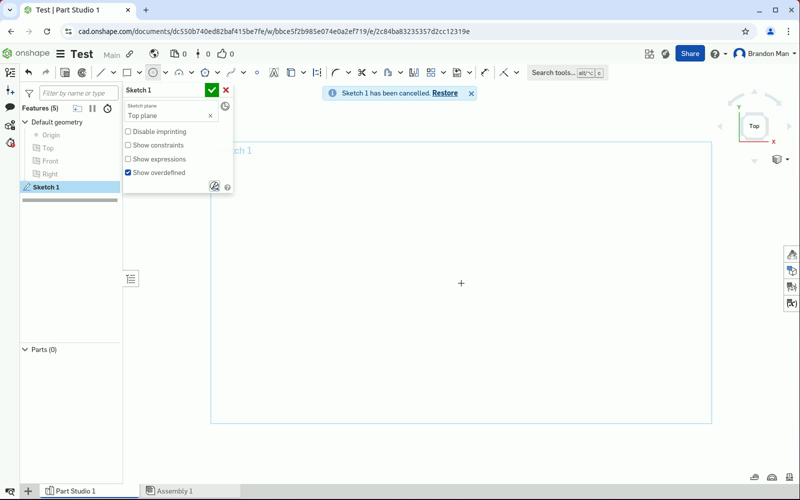
click(461, 282)
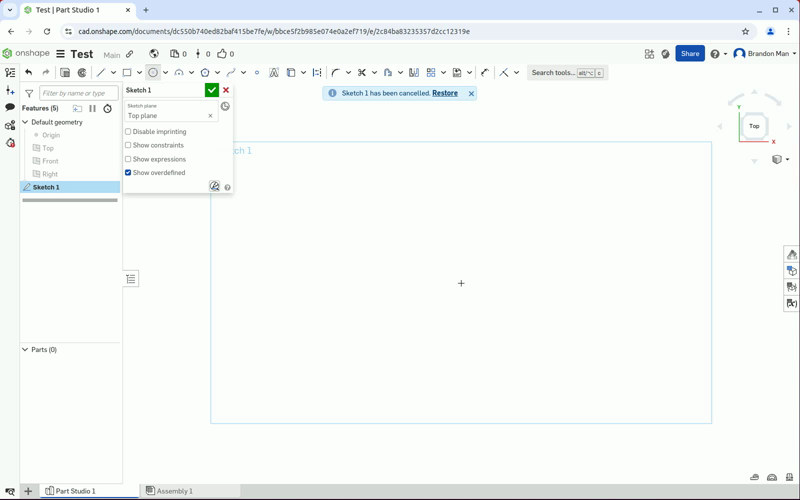
key_up(shift)
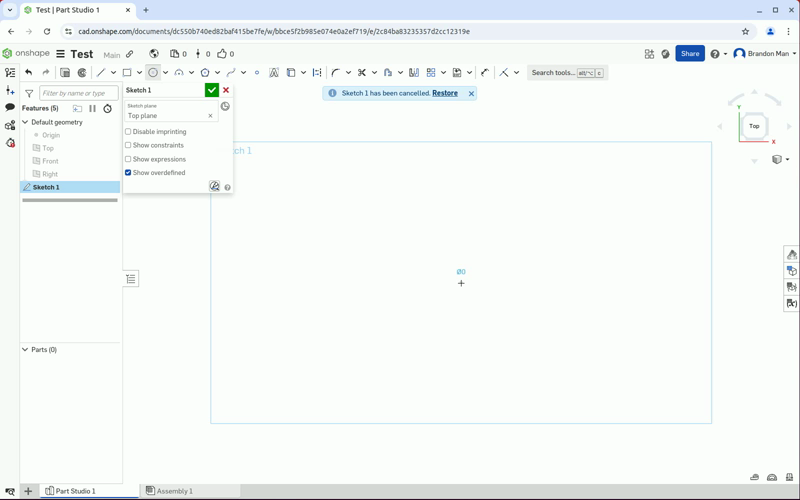
mouse_move(487, 282)
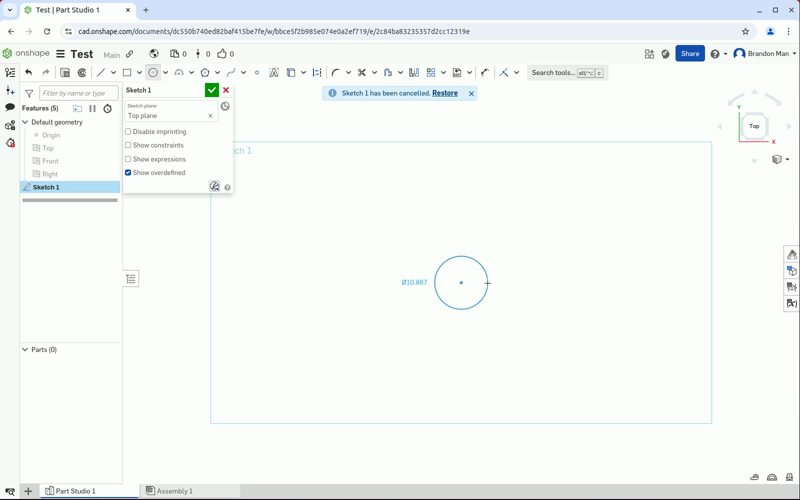
click(487, 282)
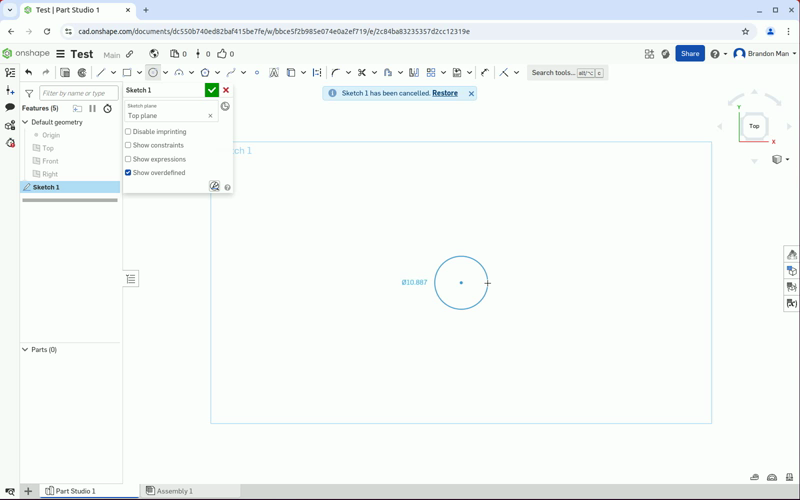
key(esc)
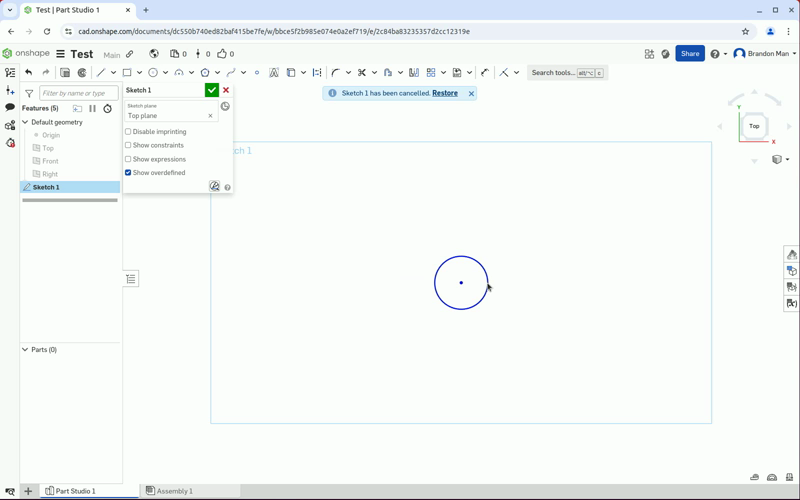
mouse_move(474, 298)
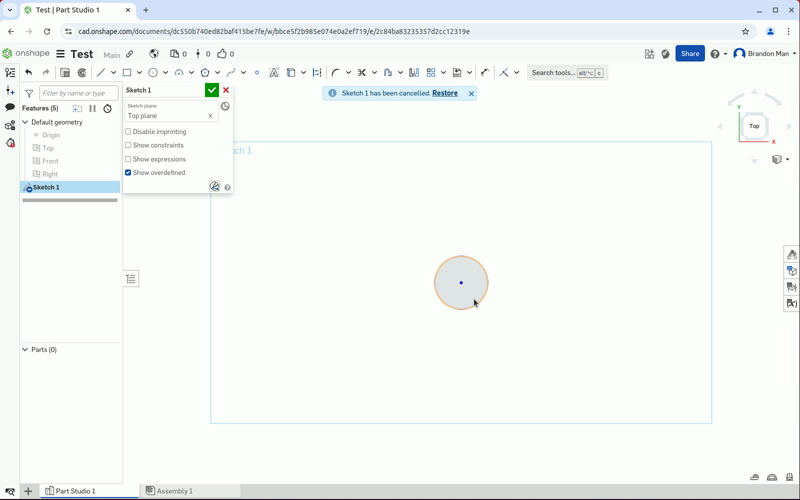
click(474, 298)
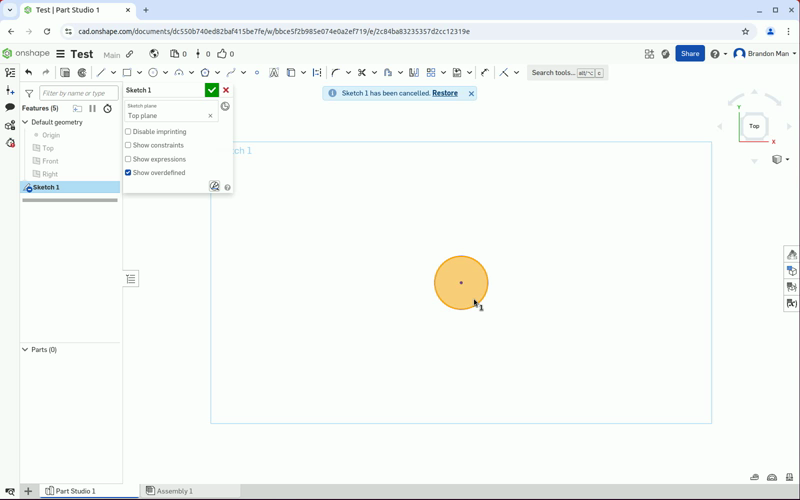
mouse_move(73, 352)
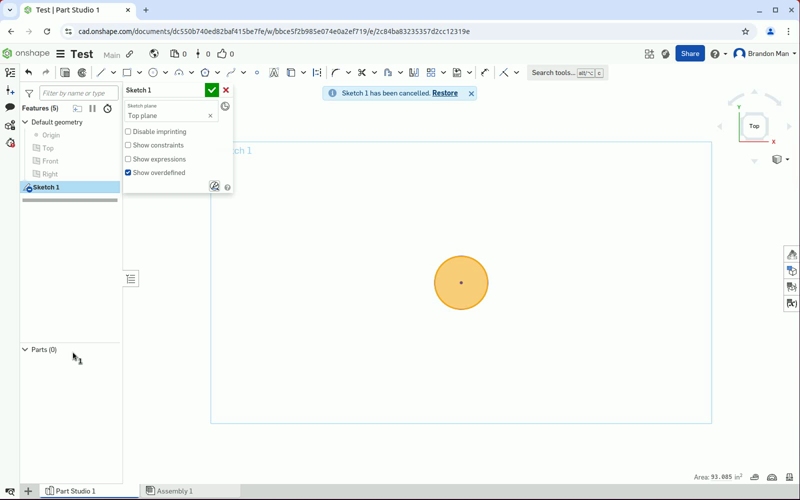
key(shift+y)
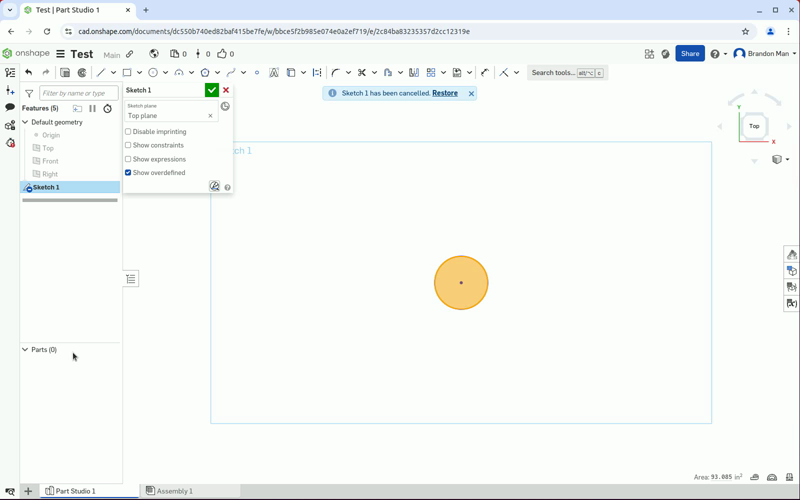
key(shift+e)
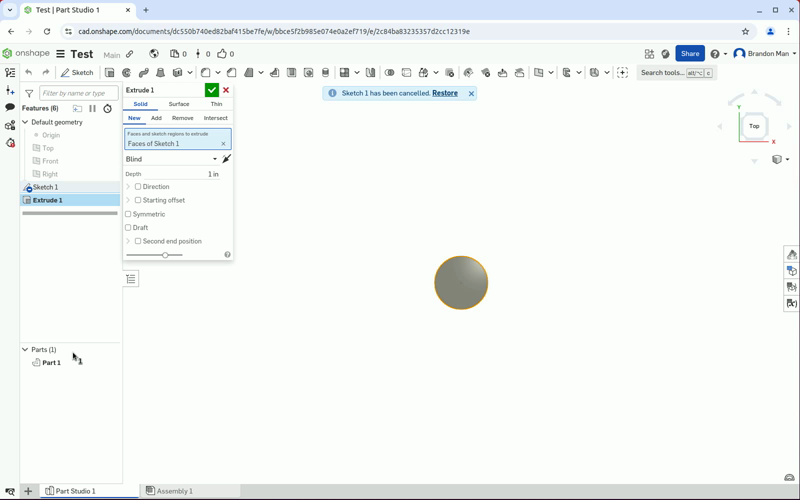
mouse_move(143, 106)
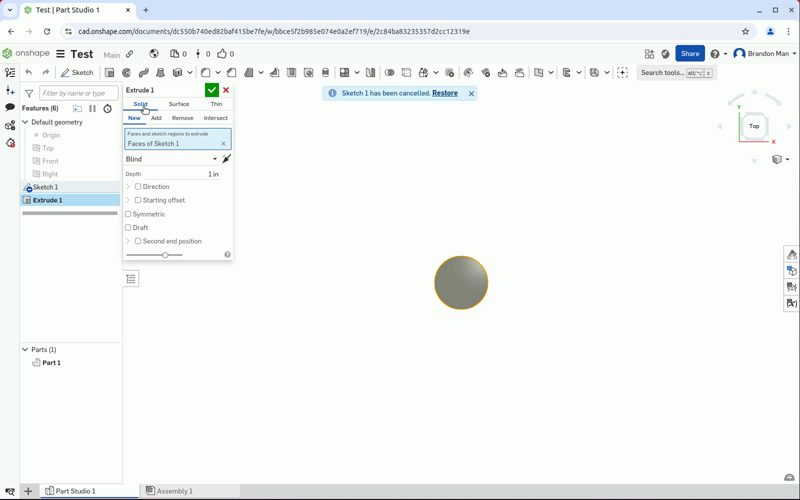
click(143, 106)
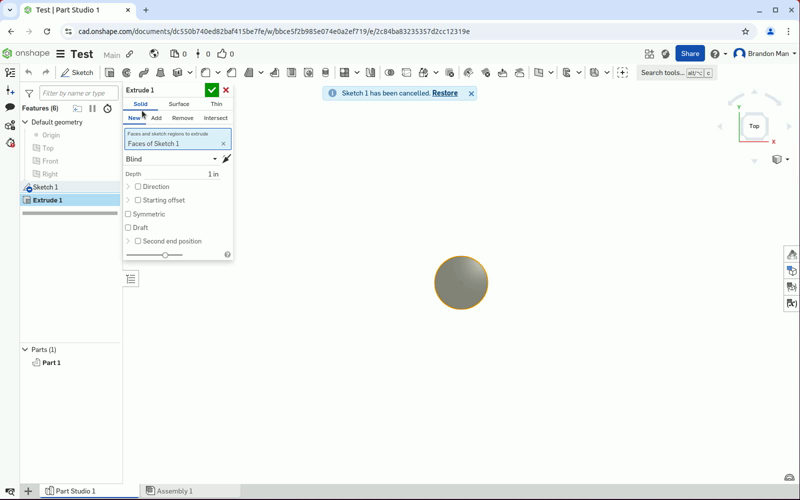
mouse_move(137, 120)
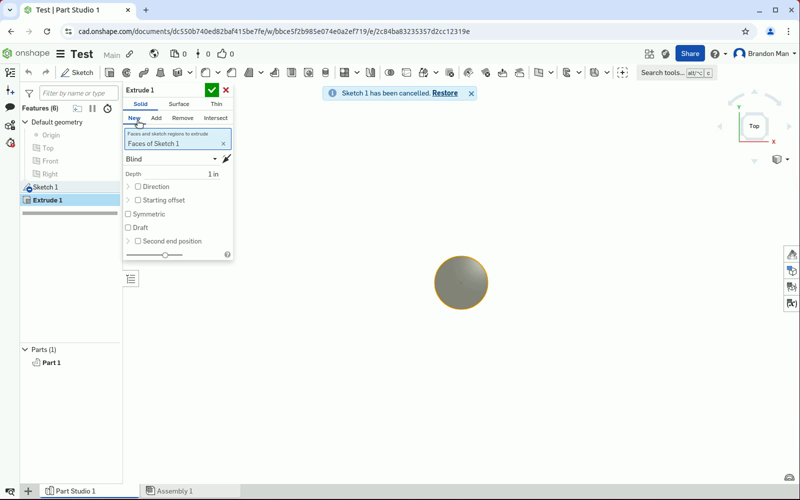
click(137, 120)
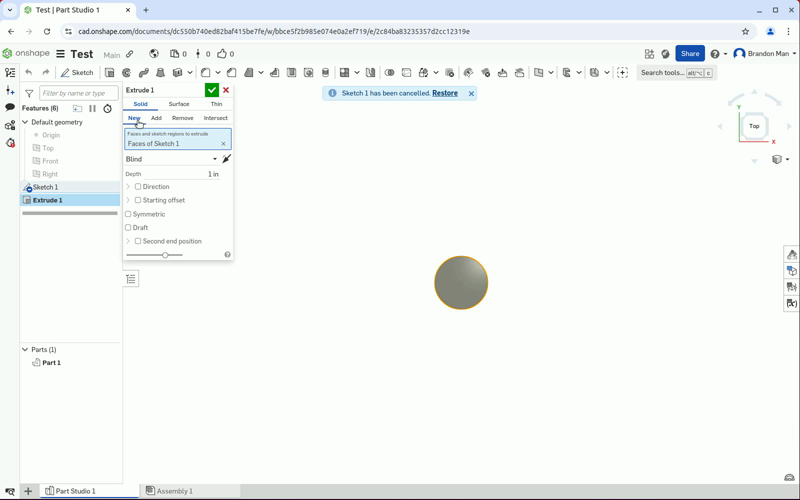
key(tab, 4)
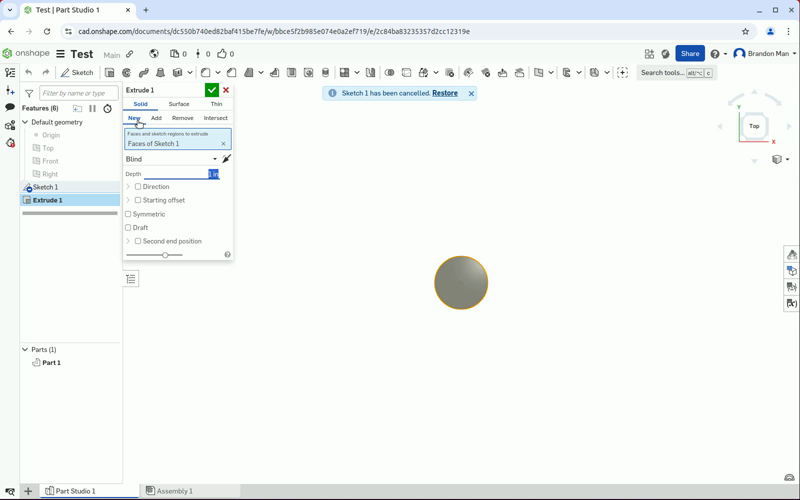
text(18.775)
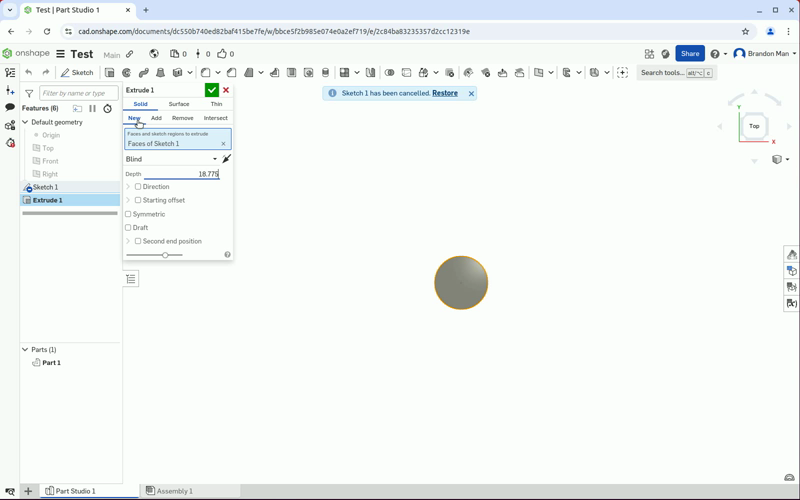
key(enter)
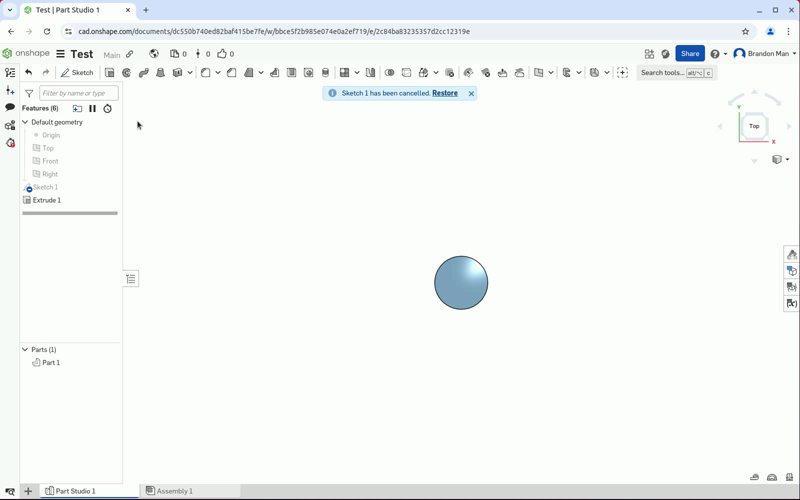
key(shift+h)
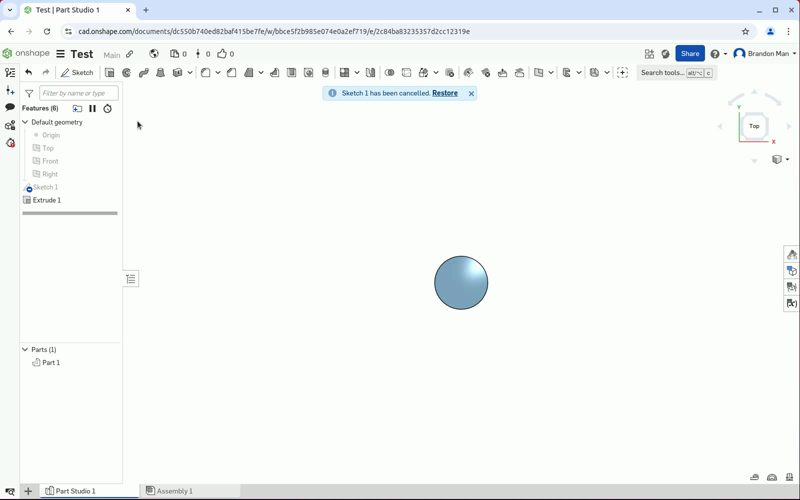
key(shift+h)
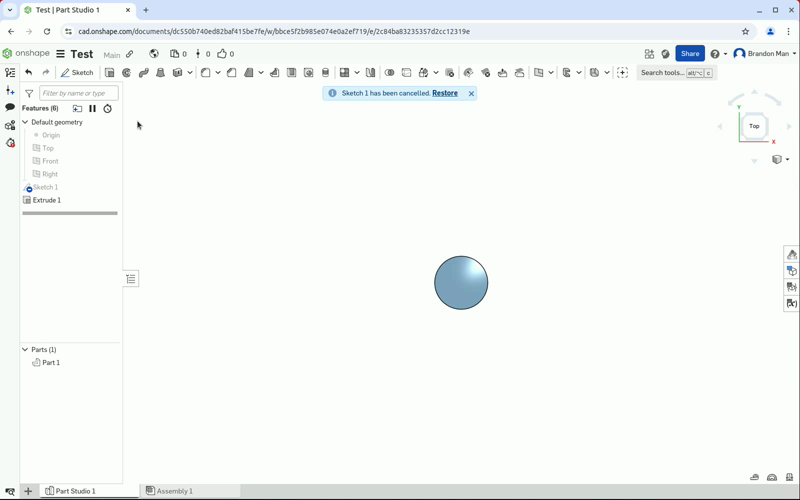
mouse_move(73, 189)
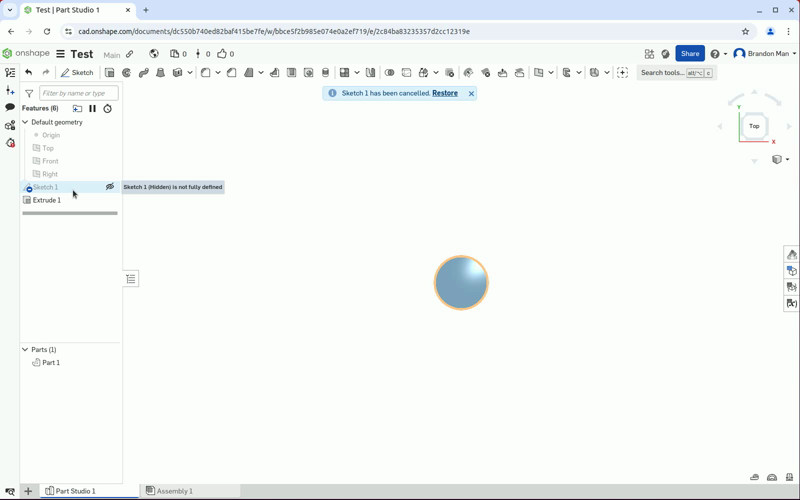
click(73, 189)
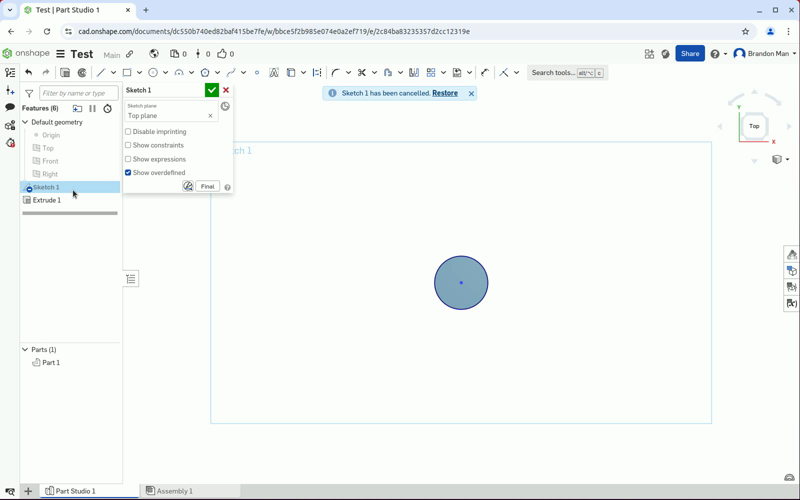
mouse_move(229, 92)
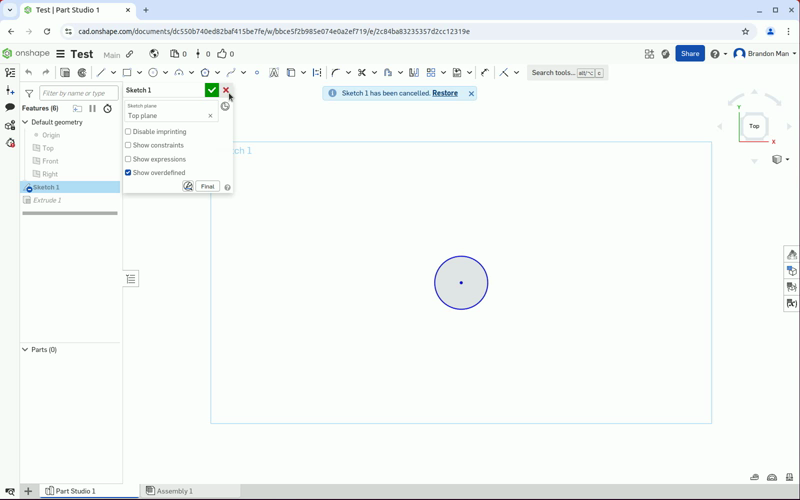
click(229, 92)
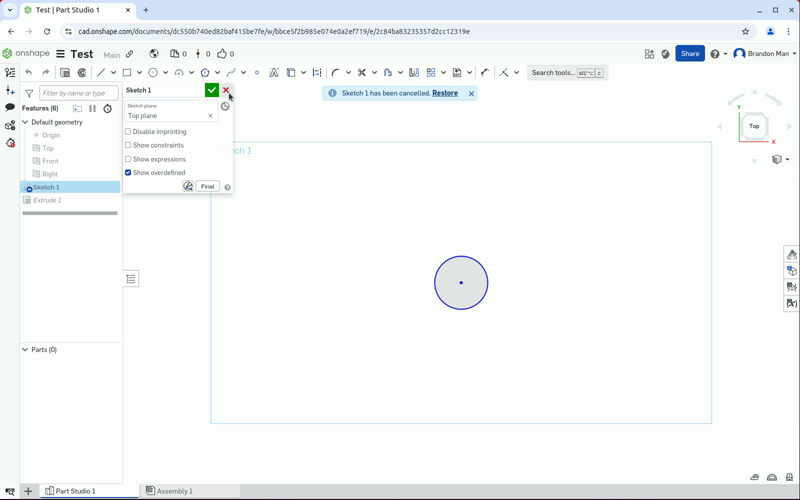
key(shift+s)
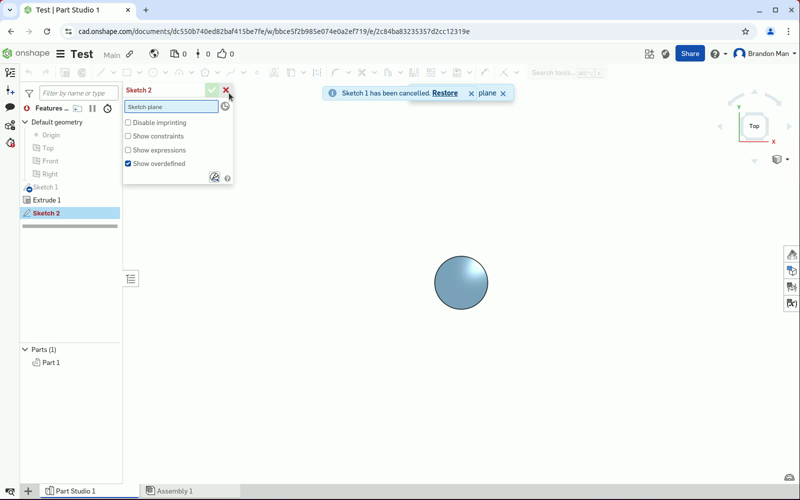
mouse_move(73, 150)
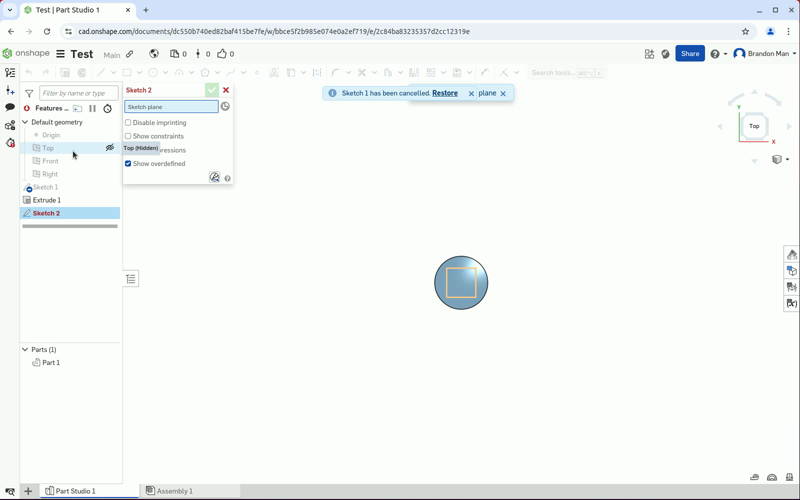
click(73, 150)
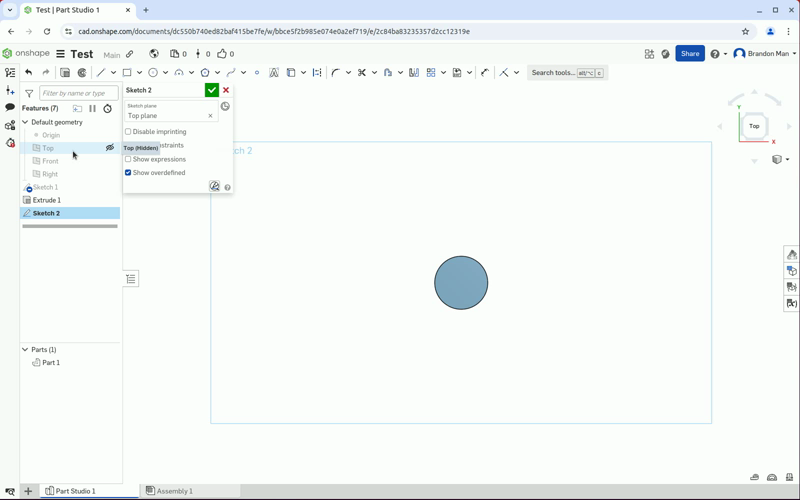
mouse_move(73, 352)
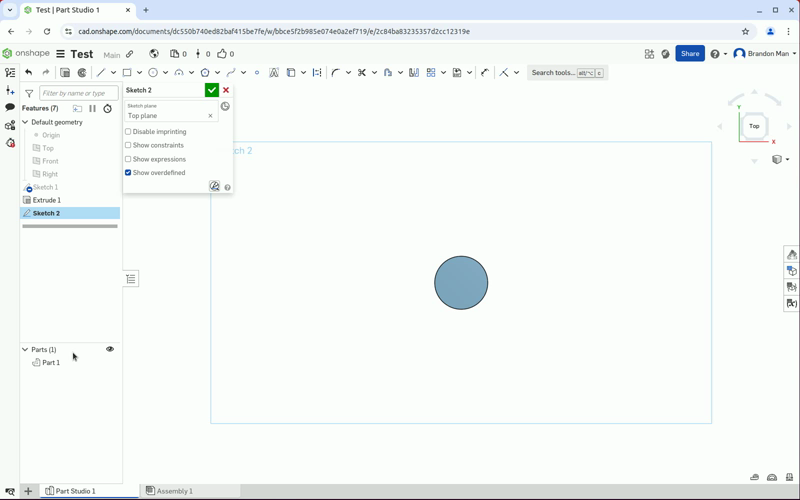
key(y)
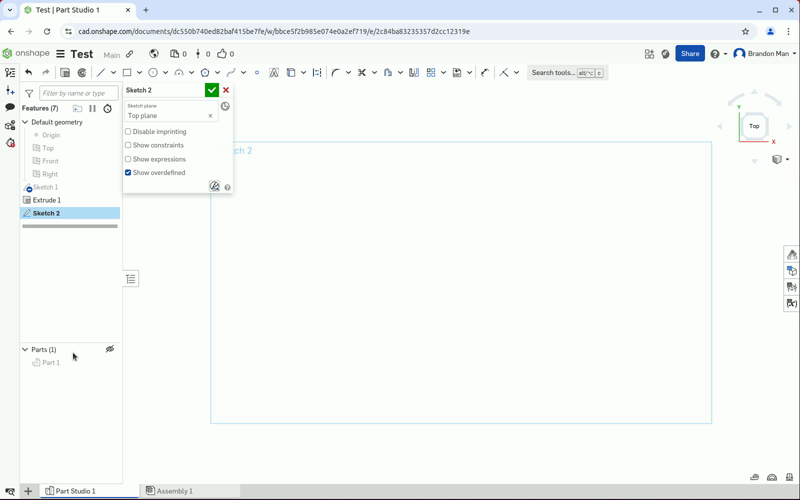
key(c)
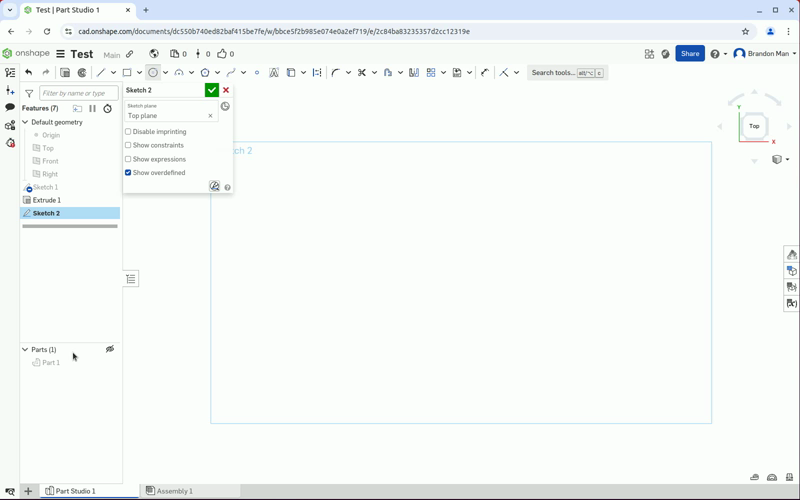
key_down(shift)
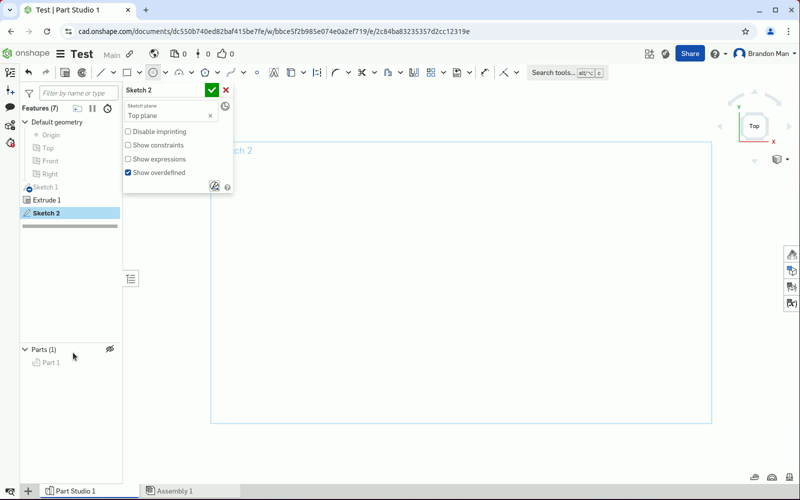
mouse_move(461, 282)
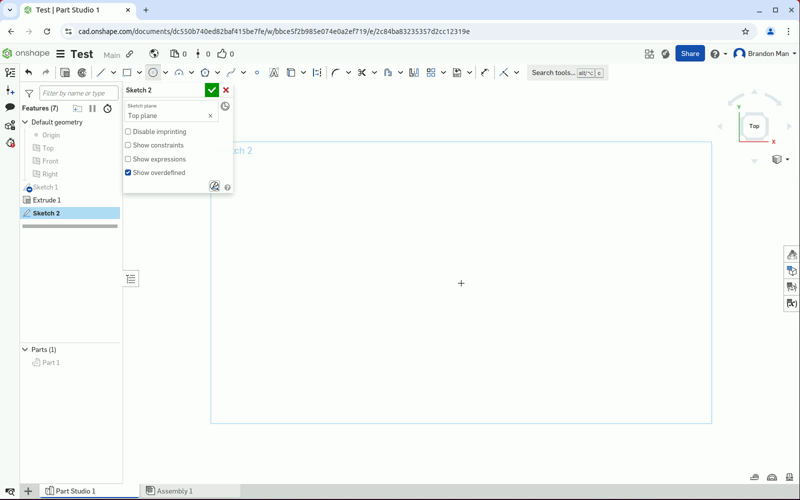
click(461, 282)
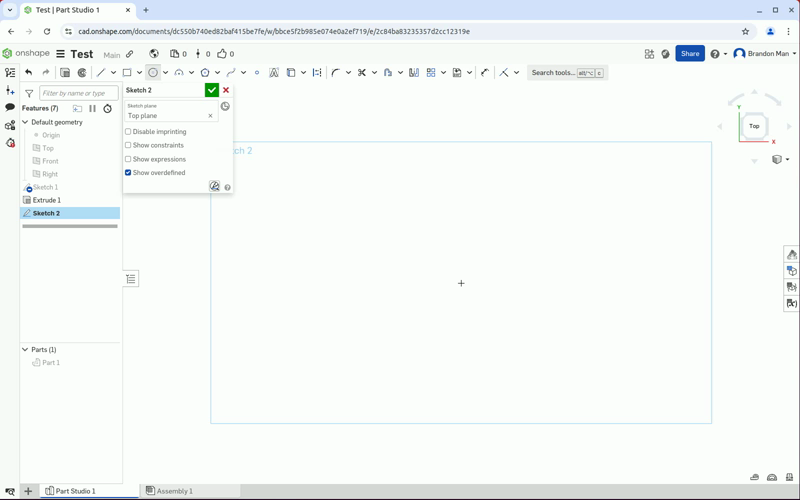
key_up(shift)
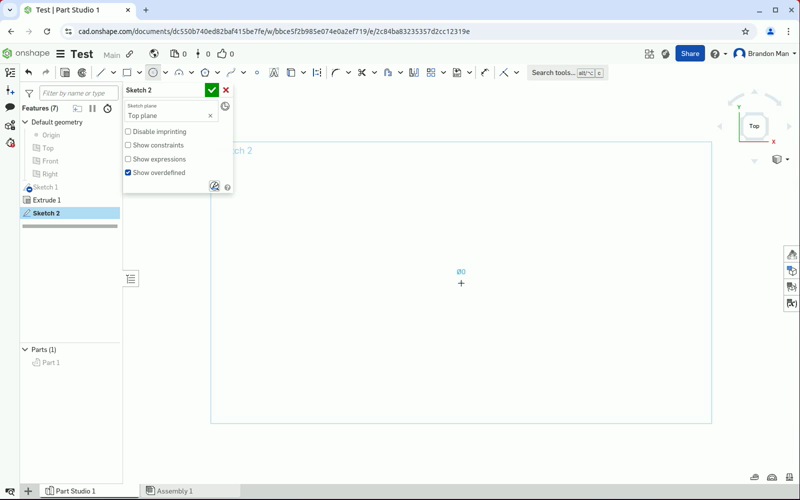
mouse_move(511, 282)
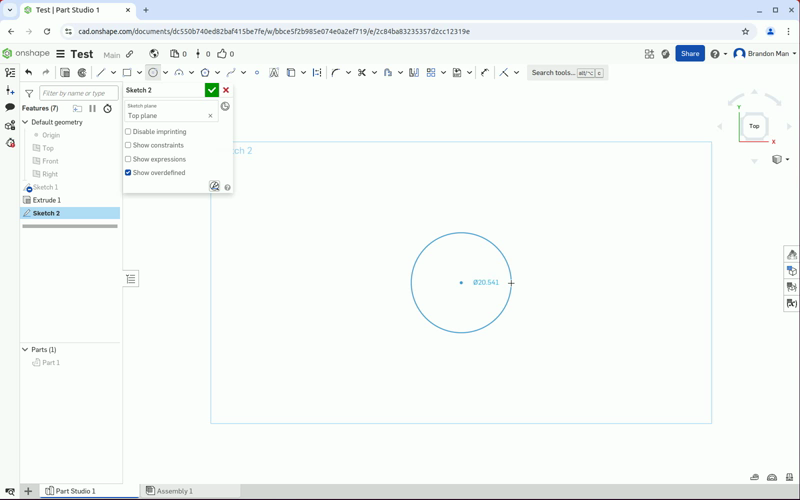
click(511, 282)
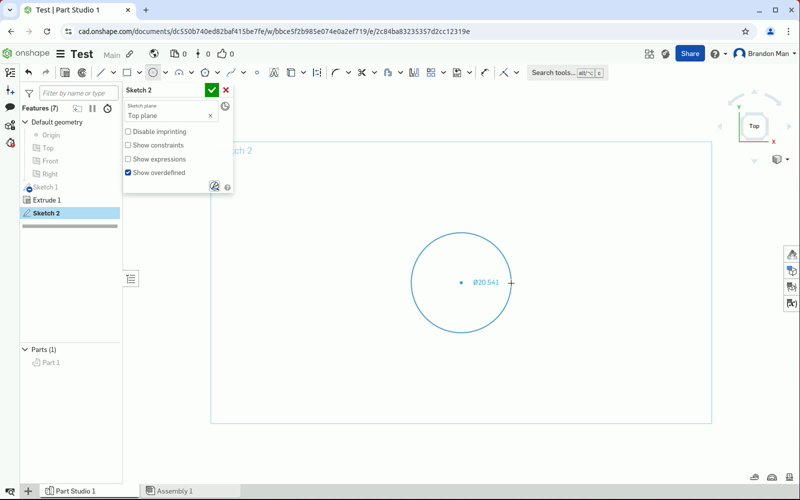
key(esc)
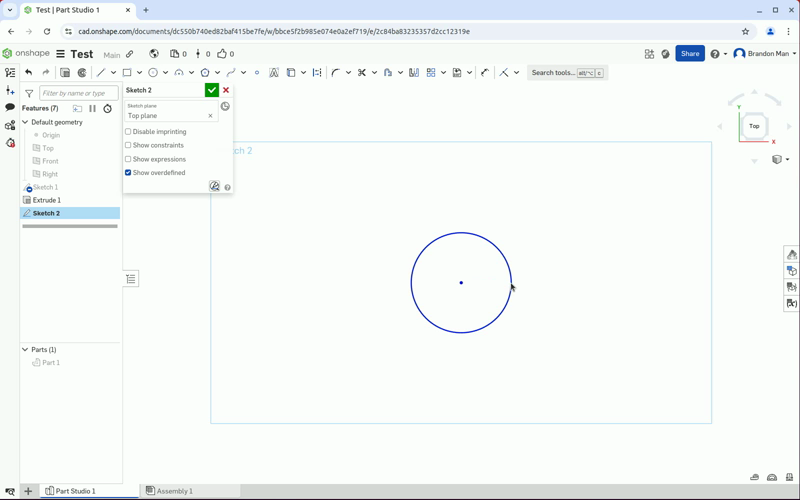
key(c)
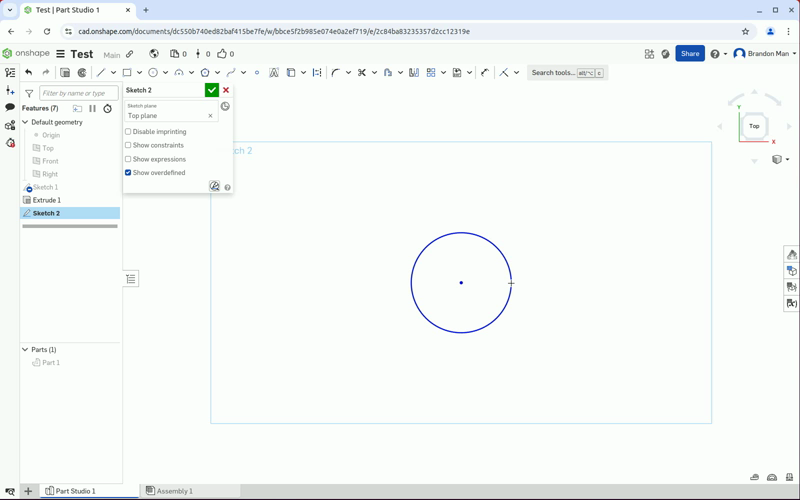
key_down(shift)
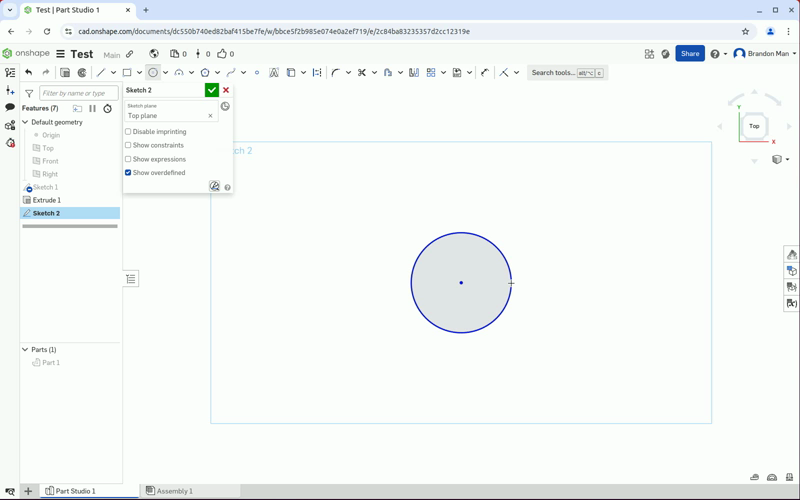
mouse_move(461, 282)
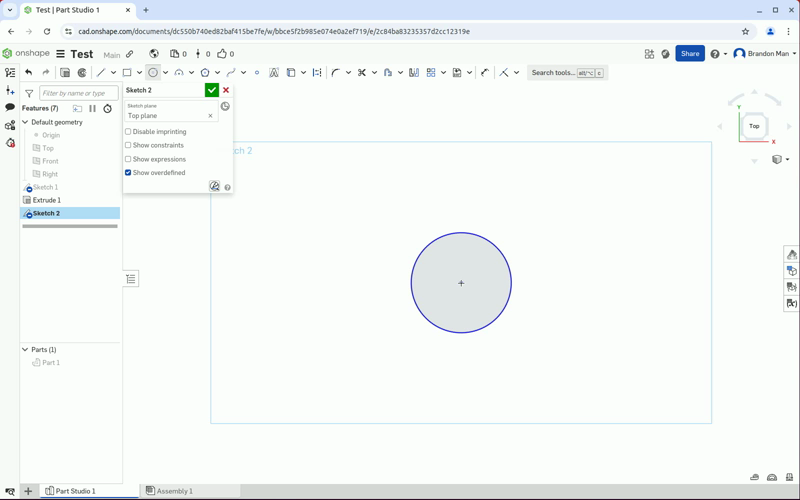
click(461, 282)
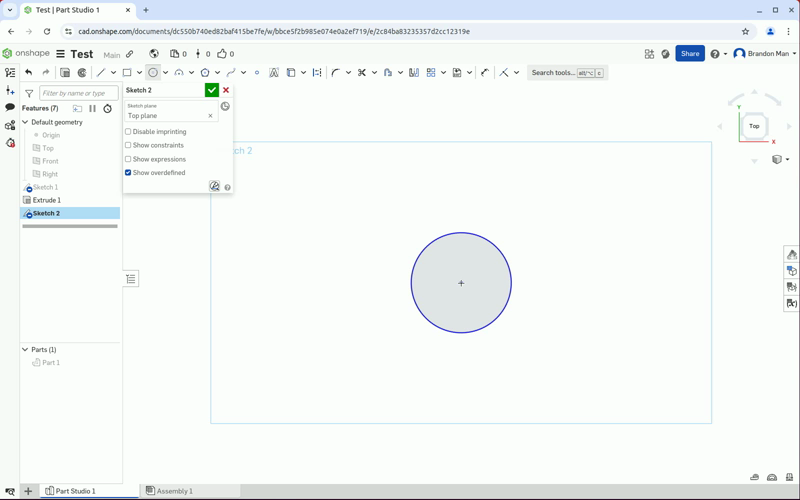
key_up(shift)
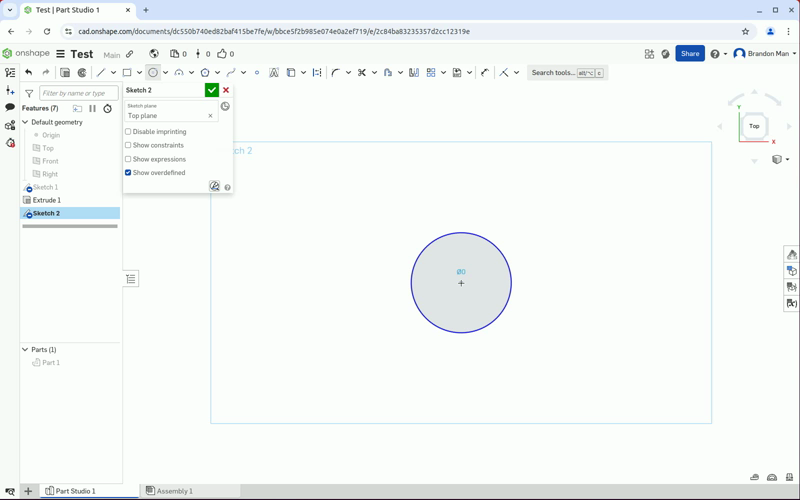
mouse_move(487, 282)
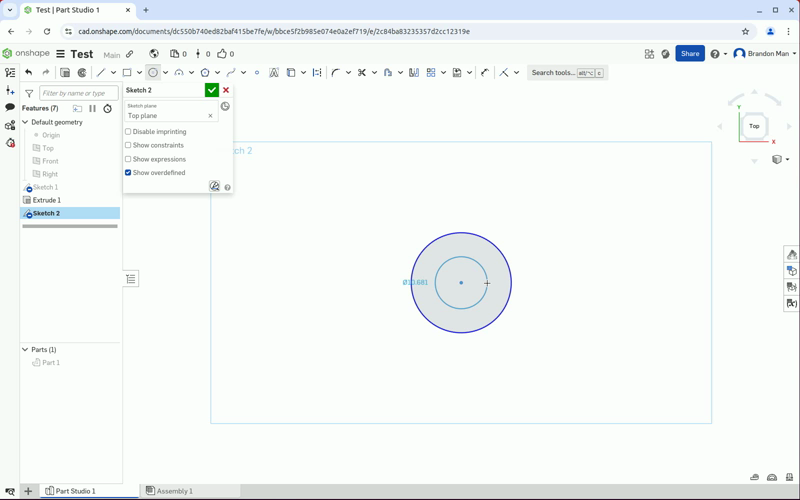
click(487, 282)
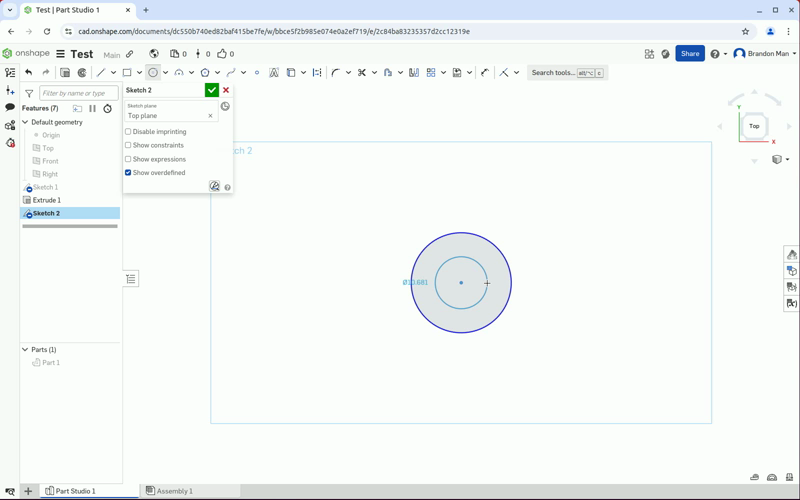
key(esc)
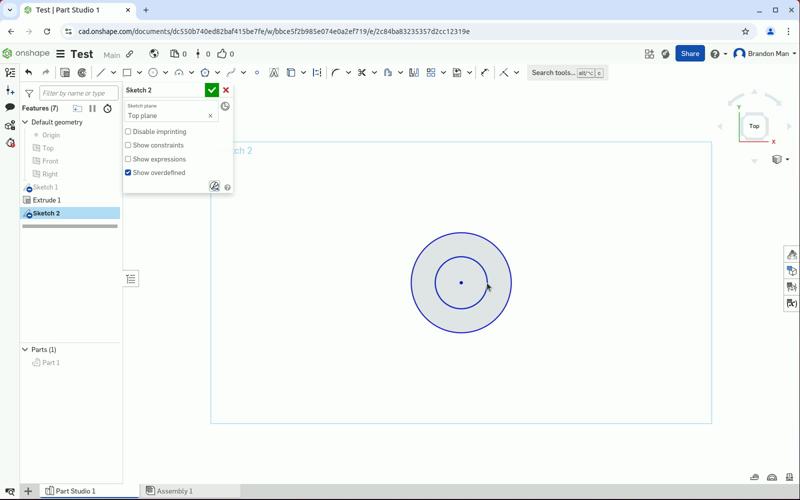
mouse_move(416, 274)
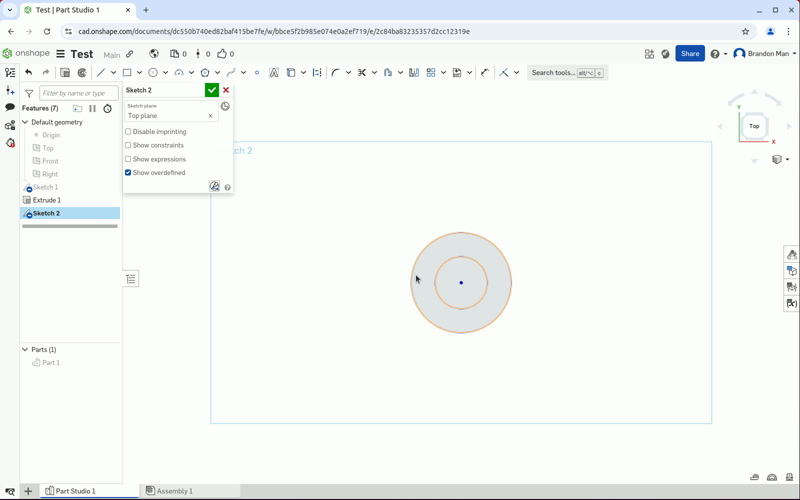
click(416, 274)
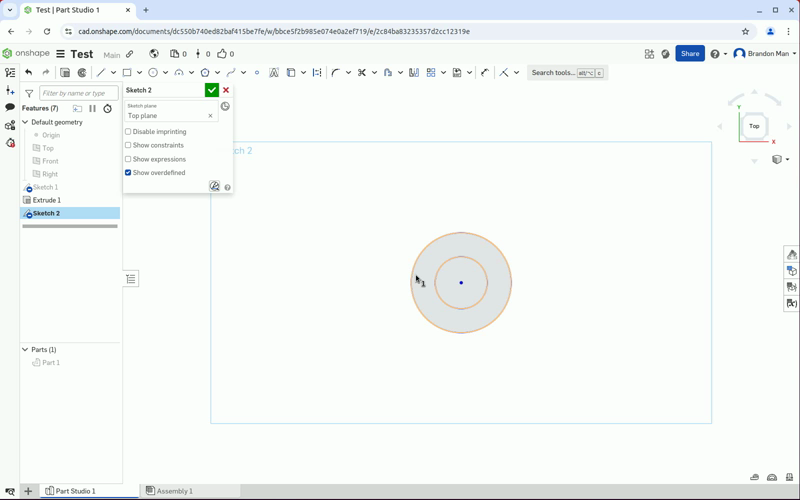
mouse_move(73, 352)
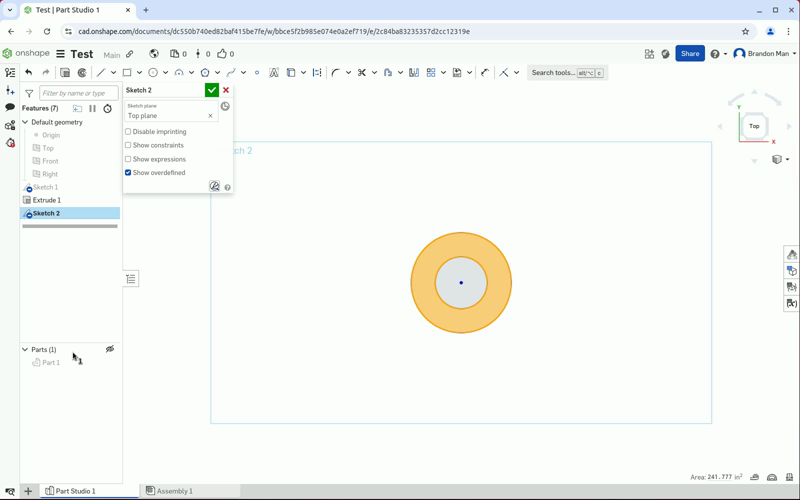
key(shift+y)
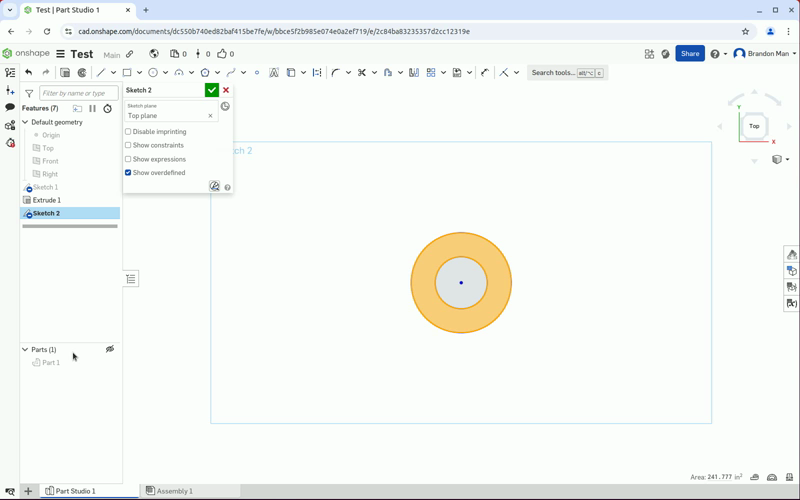
key(shift+e)
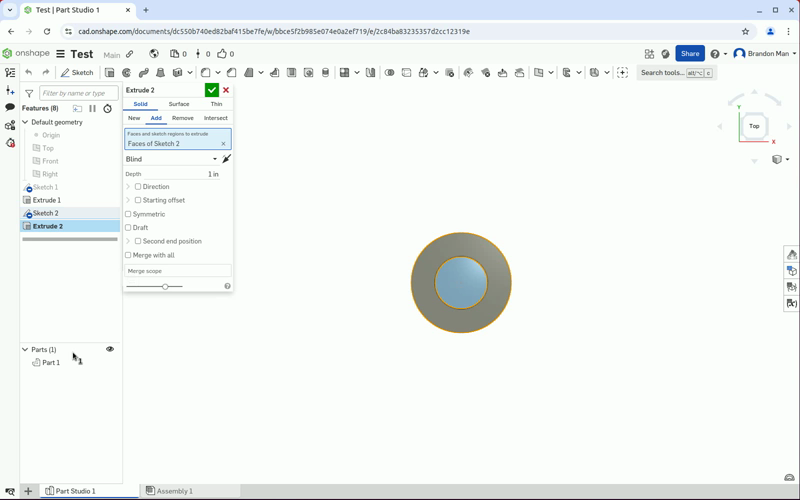
mouse_move(143, 106)
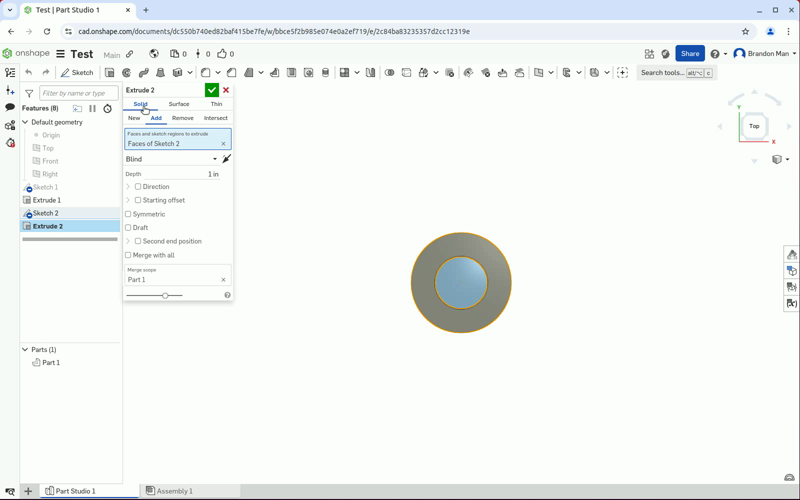
click(143, 106)
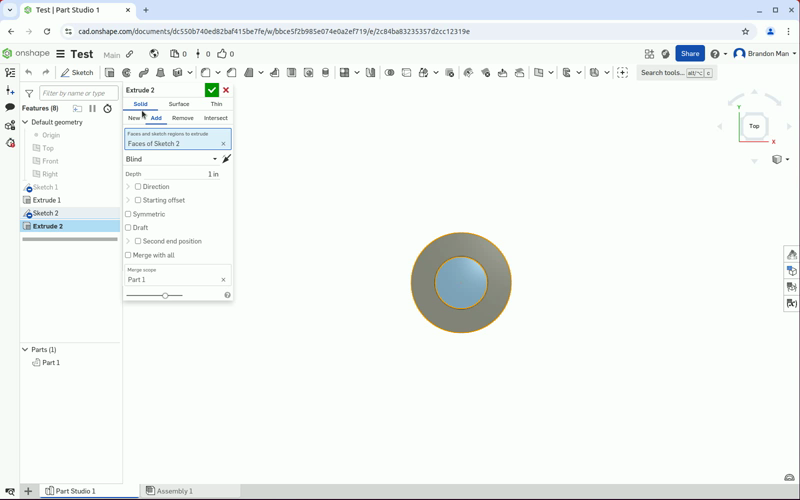
mouse_move(137, 120)
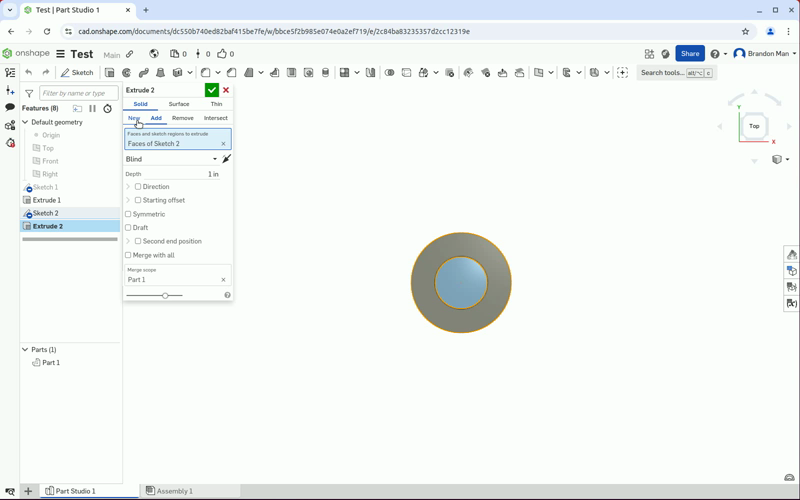
click(137, 120)
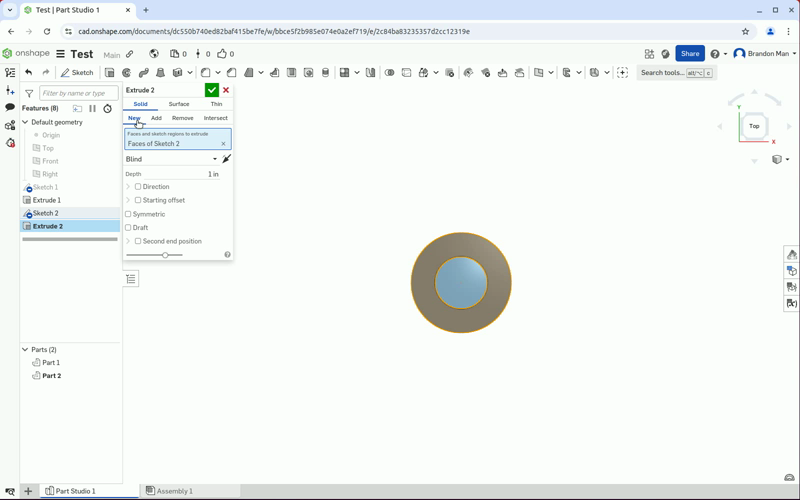
key(tab, 4)
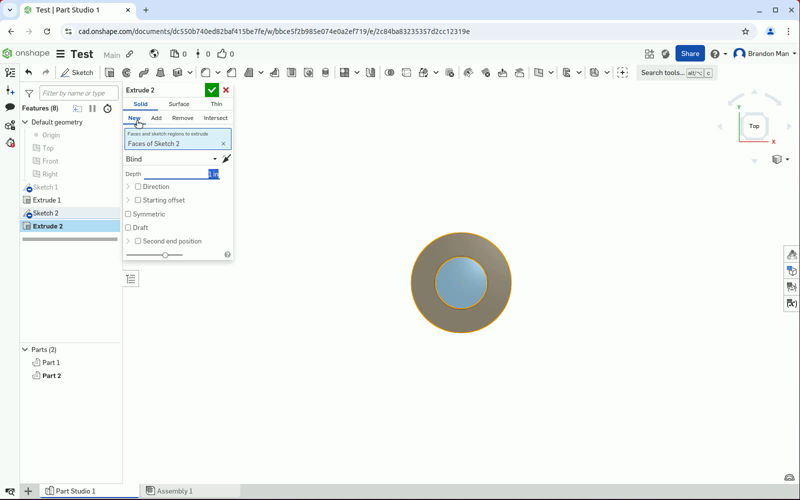
text(7.943)
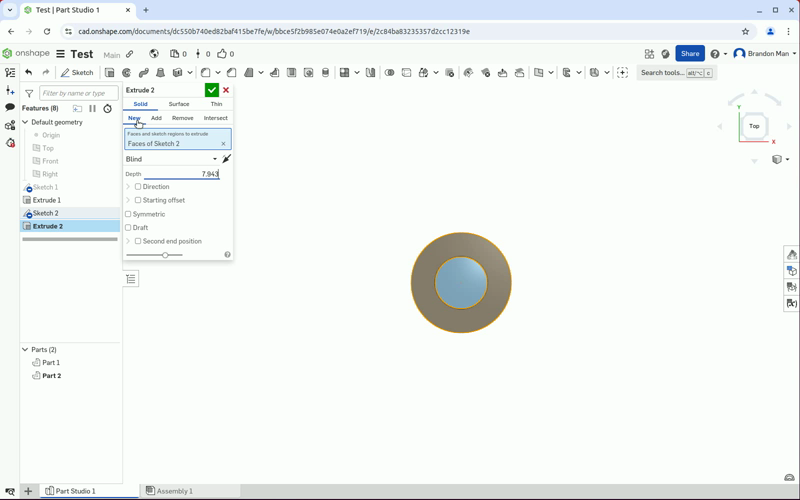
key(enter)
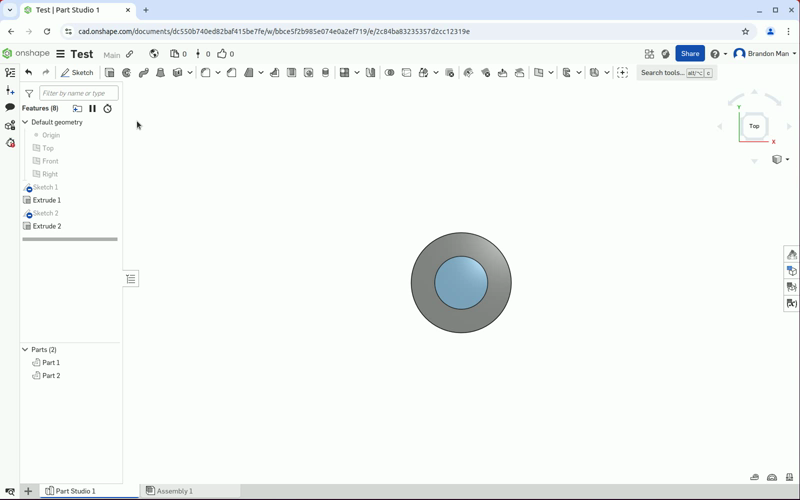
key(shift+h)
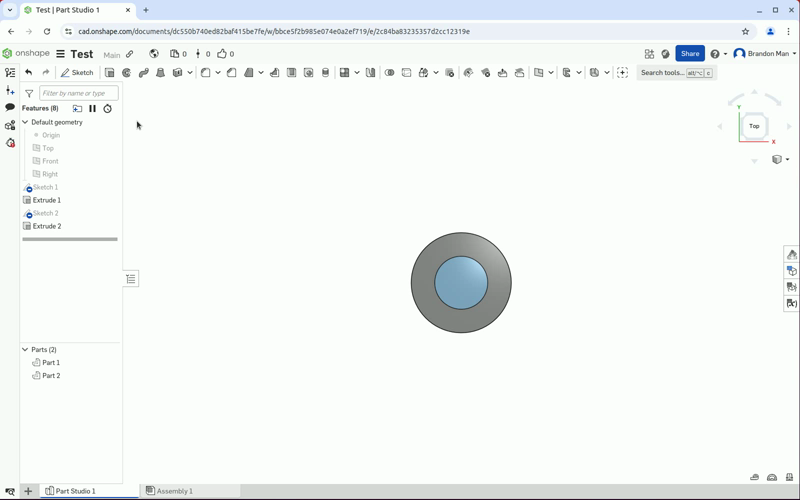
key(shift+h)
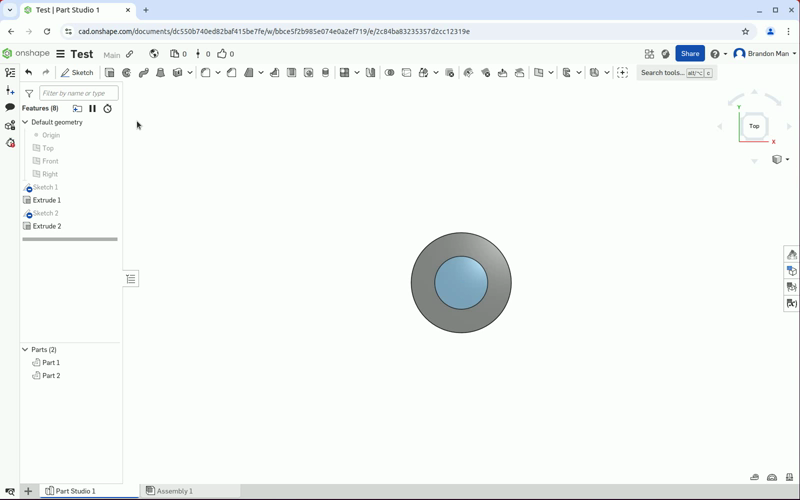
mouse_move(73, 189)
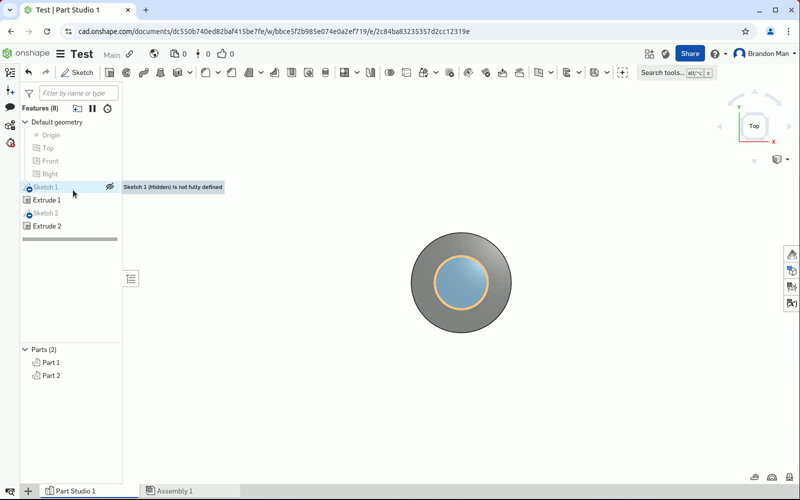
click(73, 189)
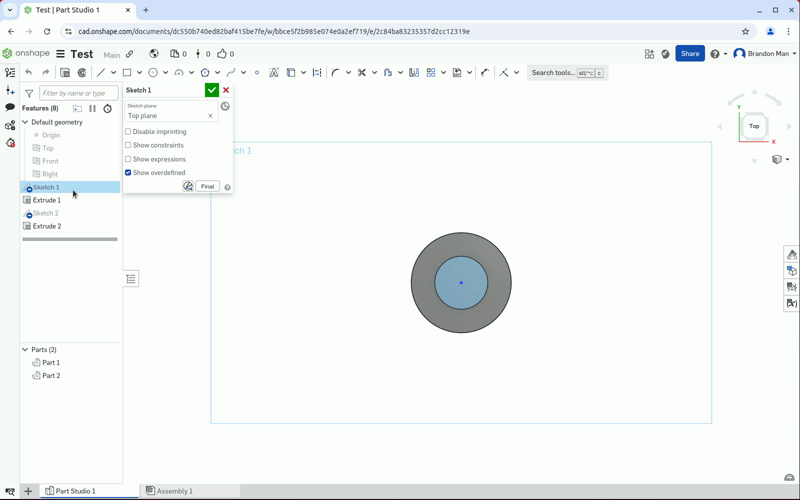
mouse_move(229, 92)
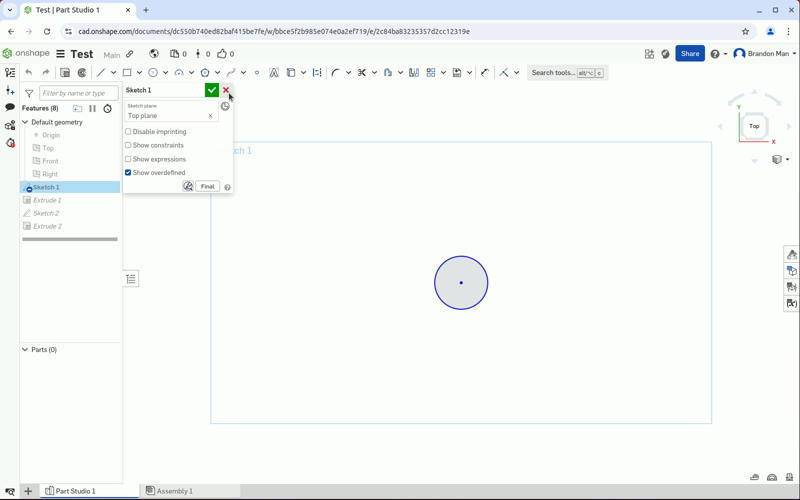
click(229, 92)
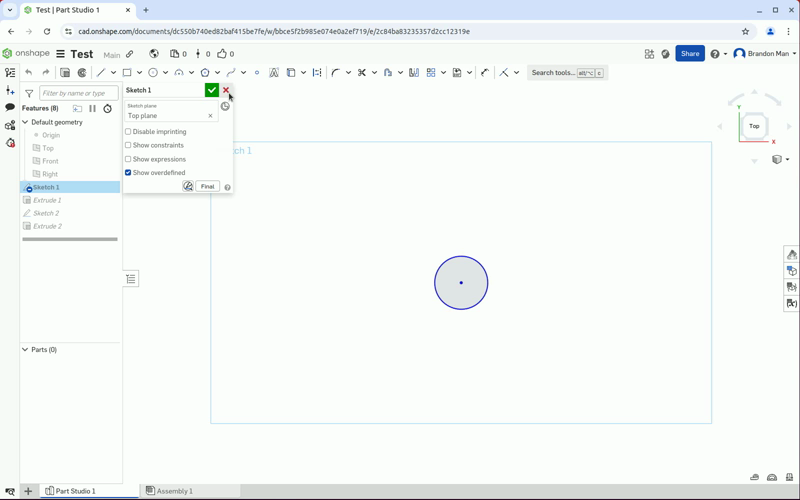
key(shift+s)
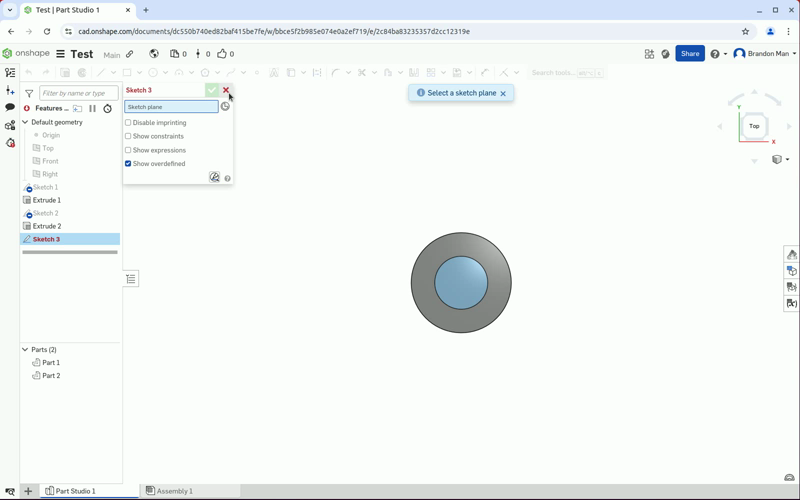
mouse_move(73, 150)
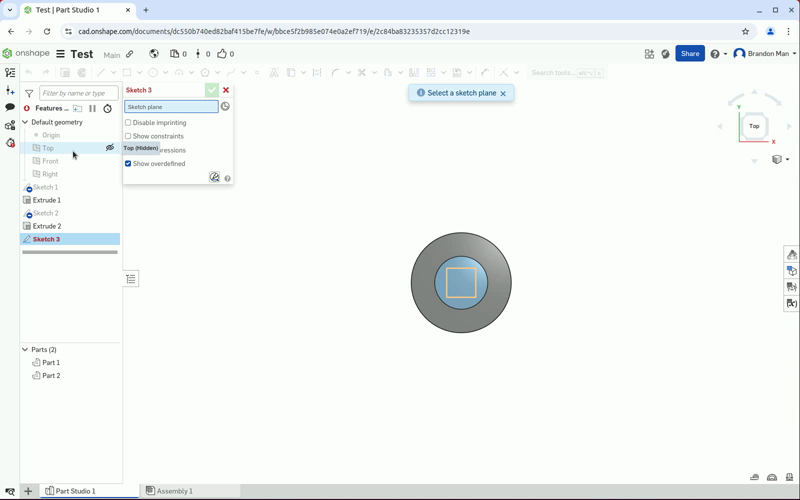
click(73, 150)
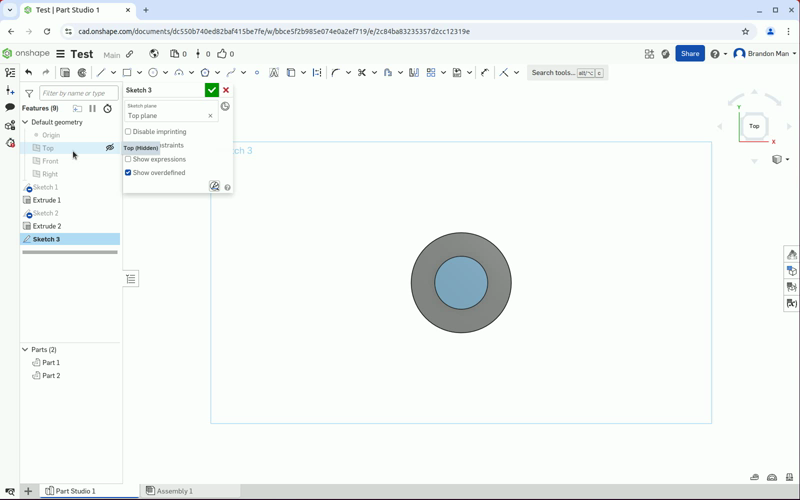
mouse_move(73, 352)
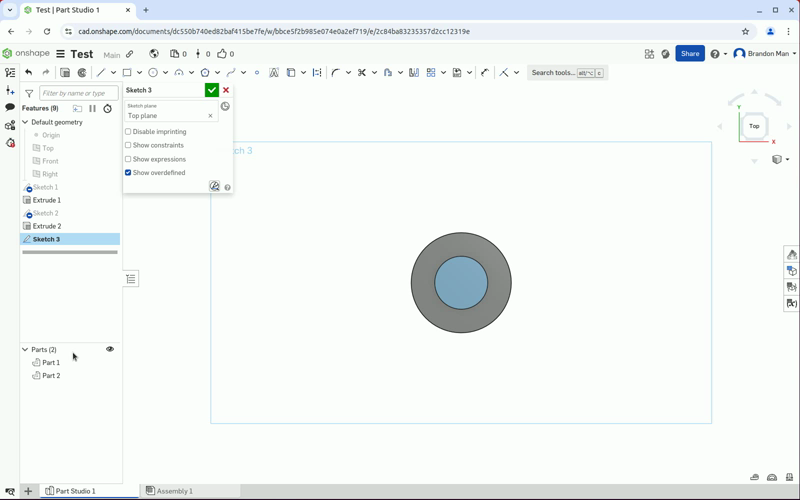
key(y)
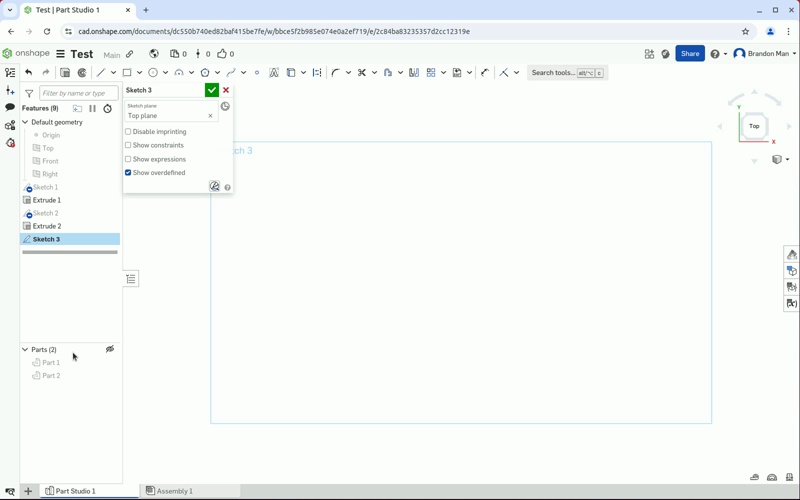
key(c)
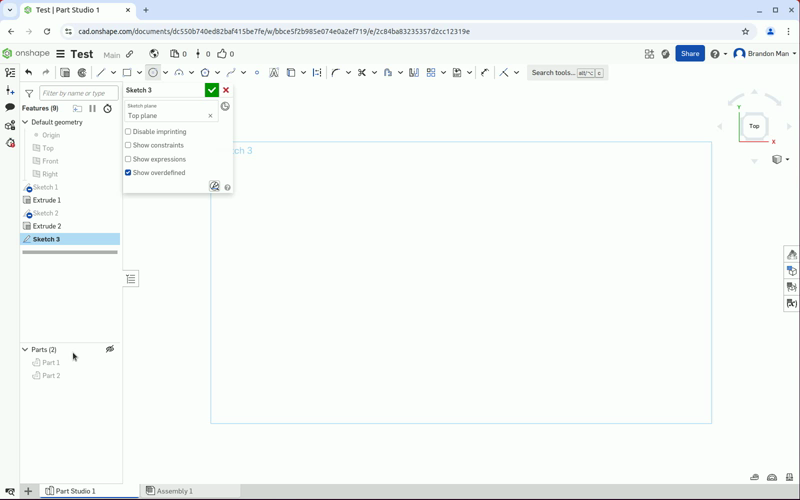
key_down(shift)
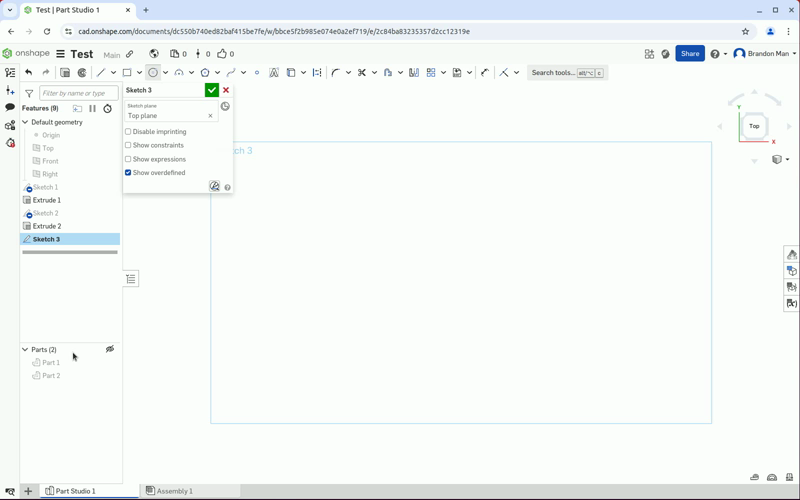
mouse_move(461, 282)
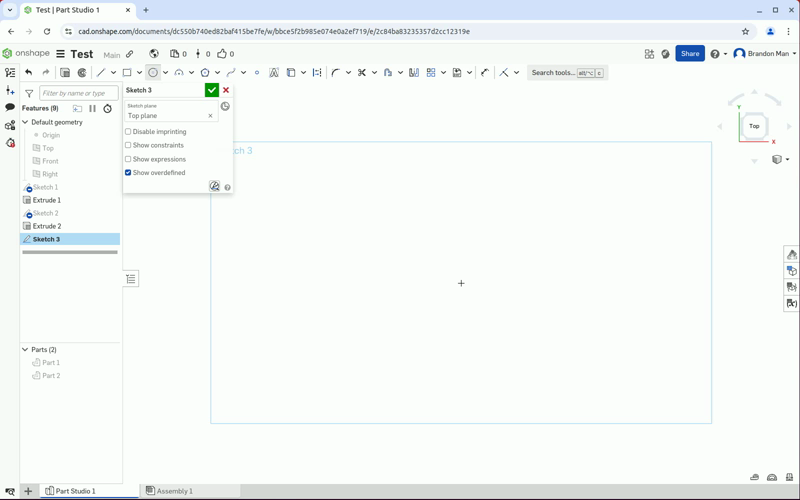
click(461, 282)
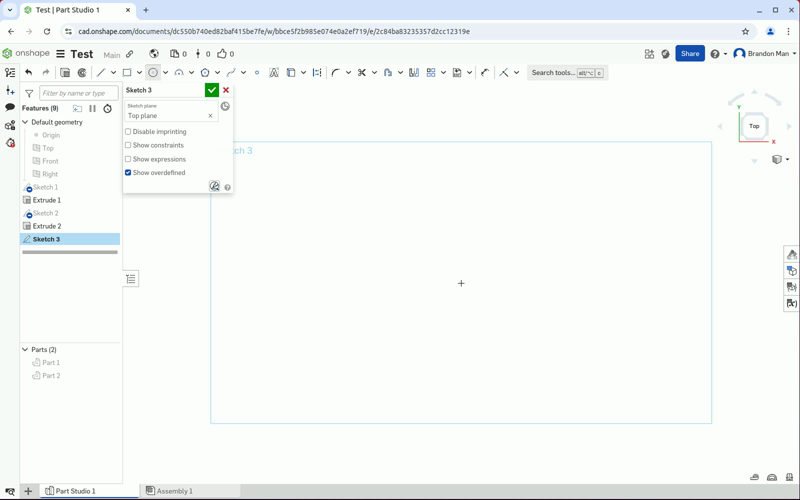
key_up(shift)
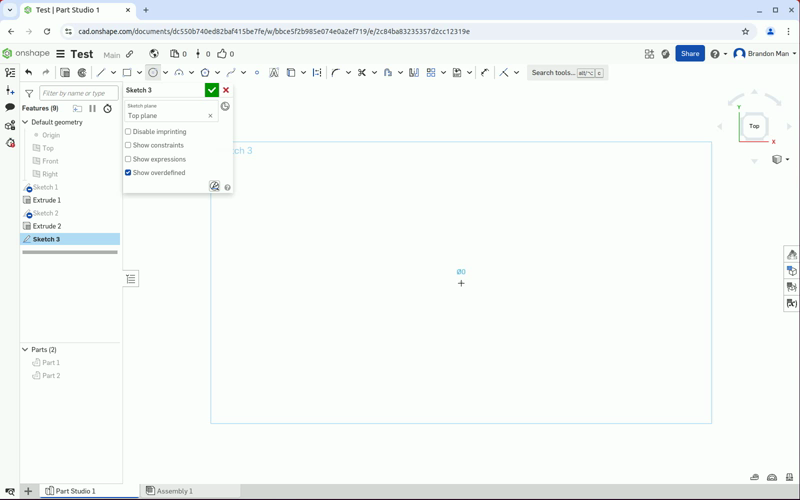
mouse_move(572, 282)
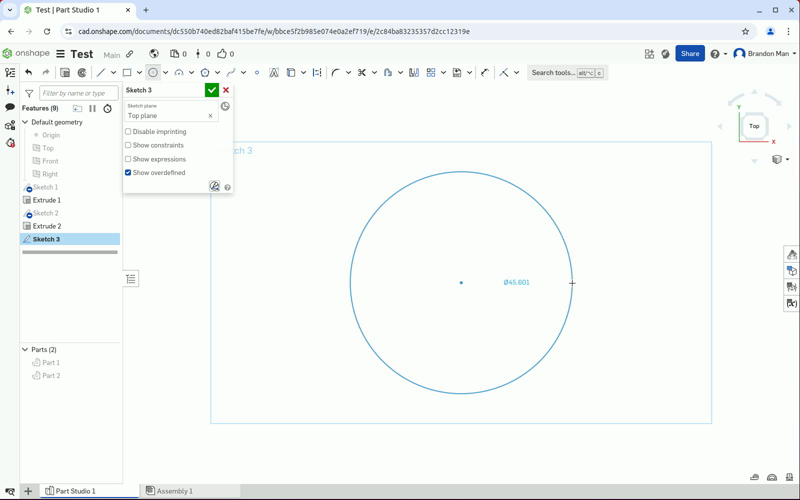
click(572, 282)
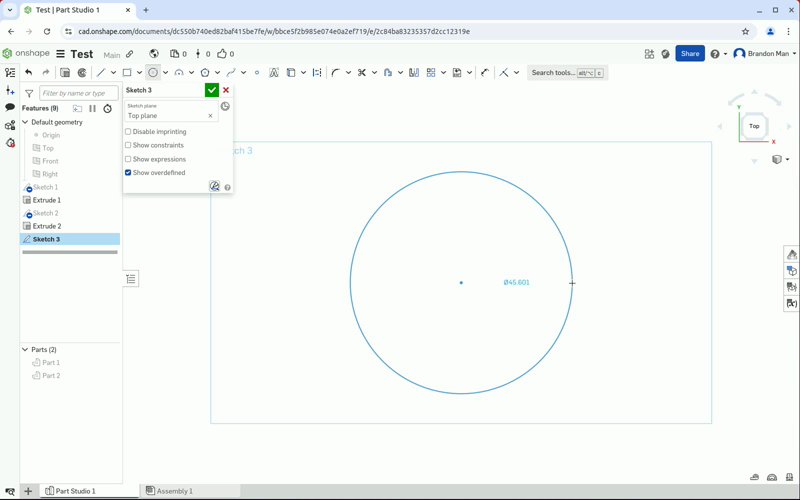
key(esc)
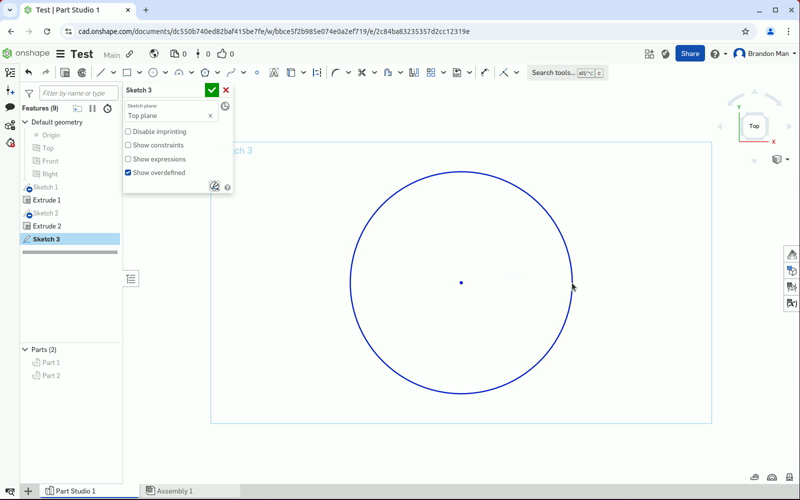
key(c)
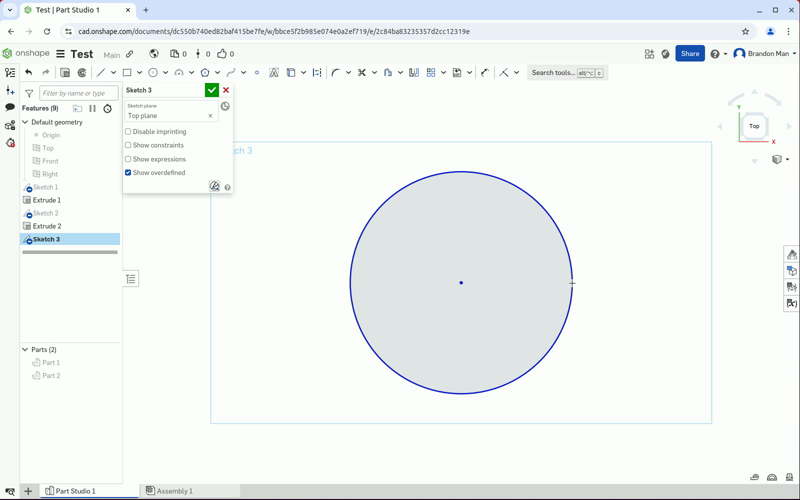
key_down(shift)
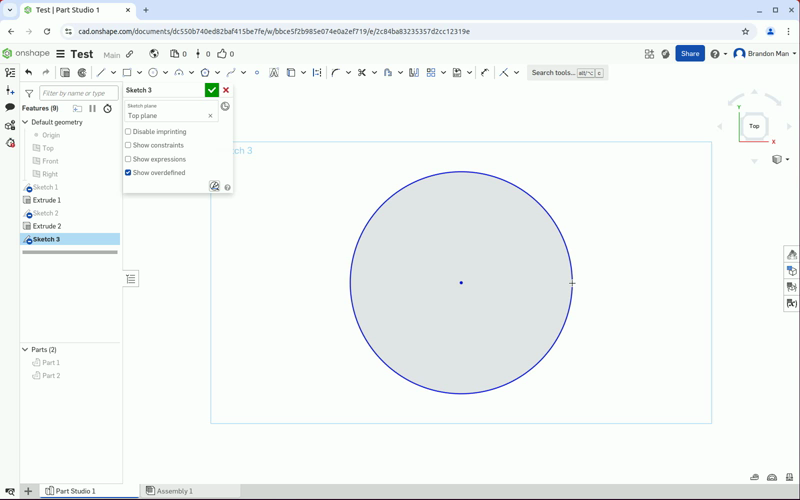
mouse_move(461, 282)
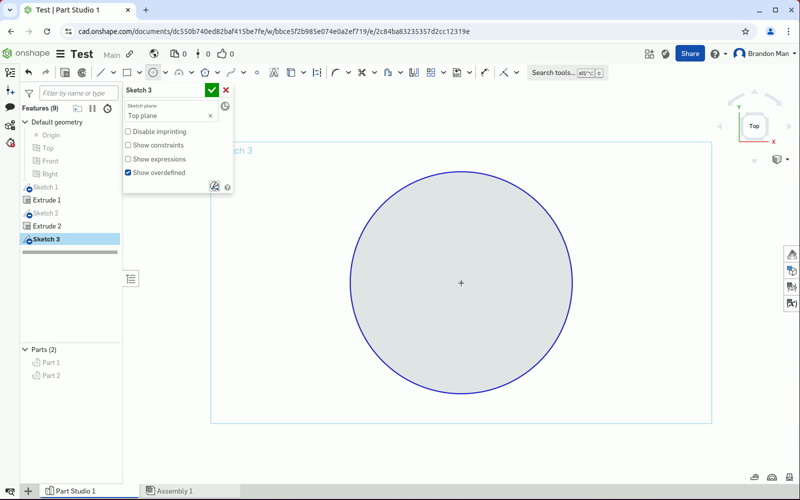
click(461, 282)
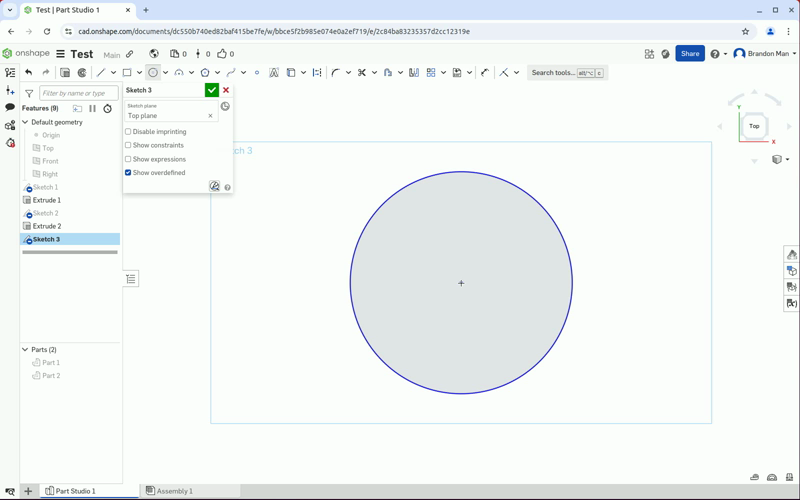
key_up(shift)
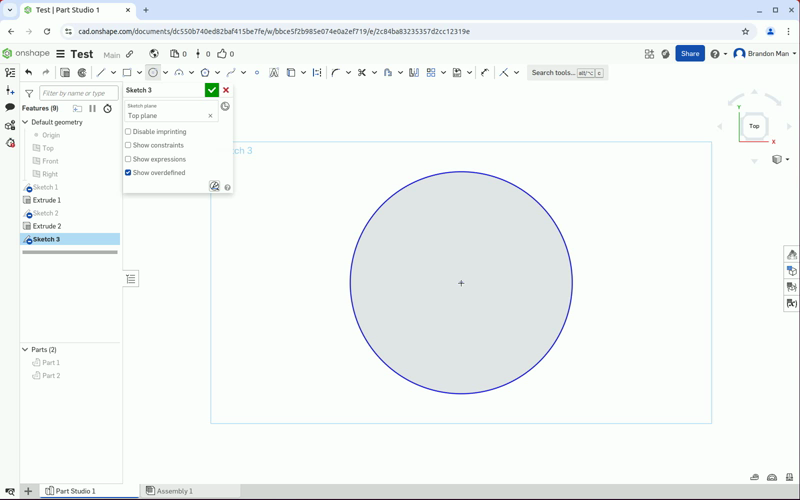
mouse_move(510, 282)
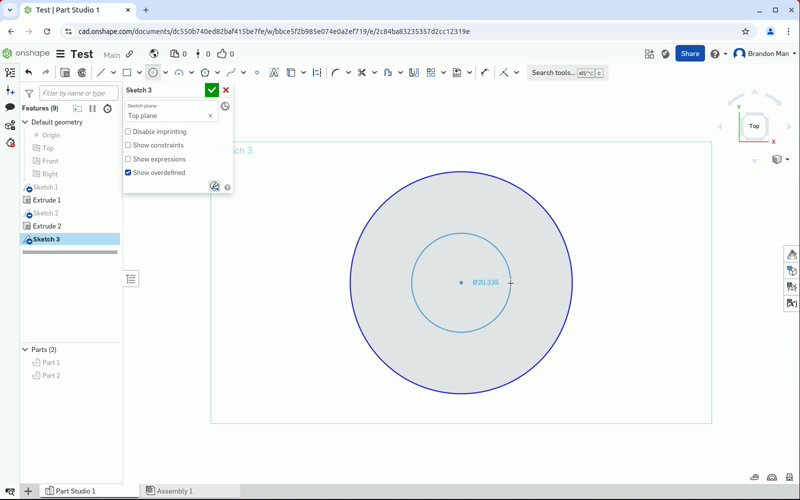
click(510, 282)
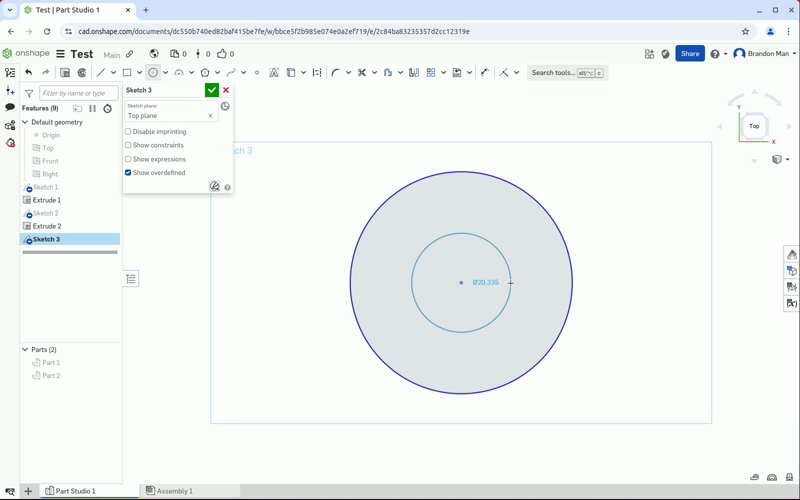
key(esc)
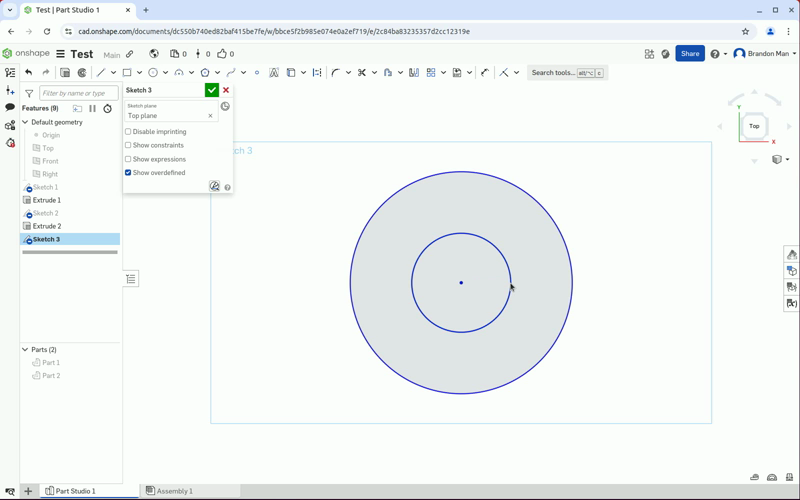
mouse_move(525, 342)
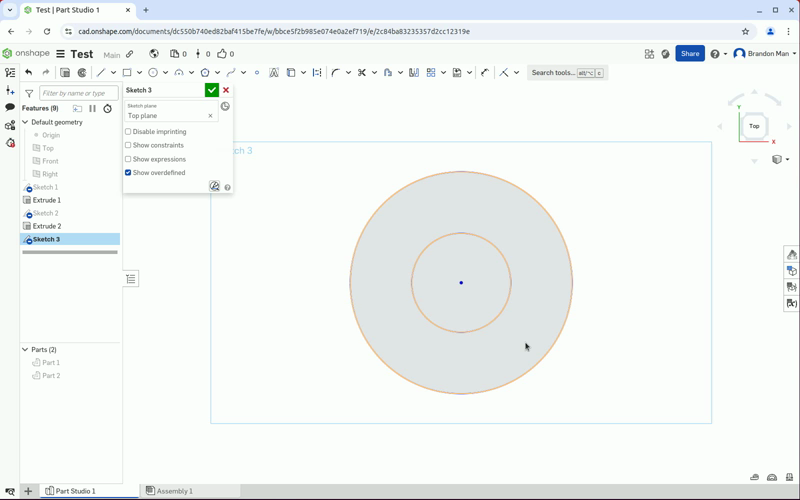
click(525, 342)
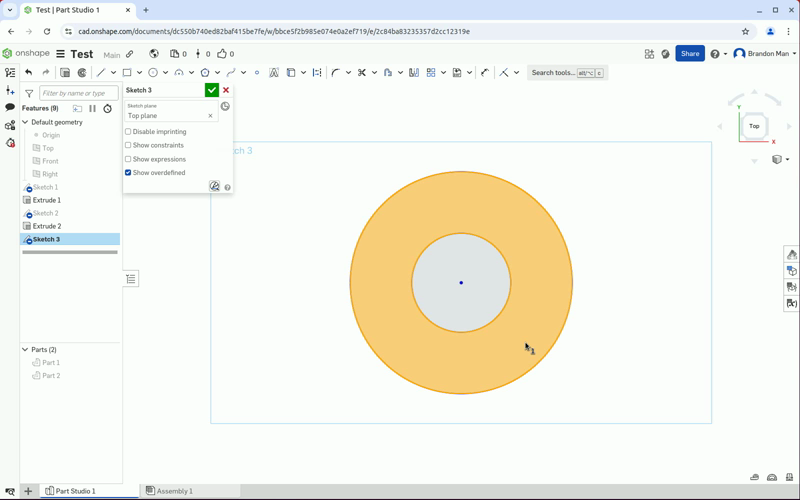
mouse_move(73, 352)
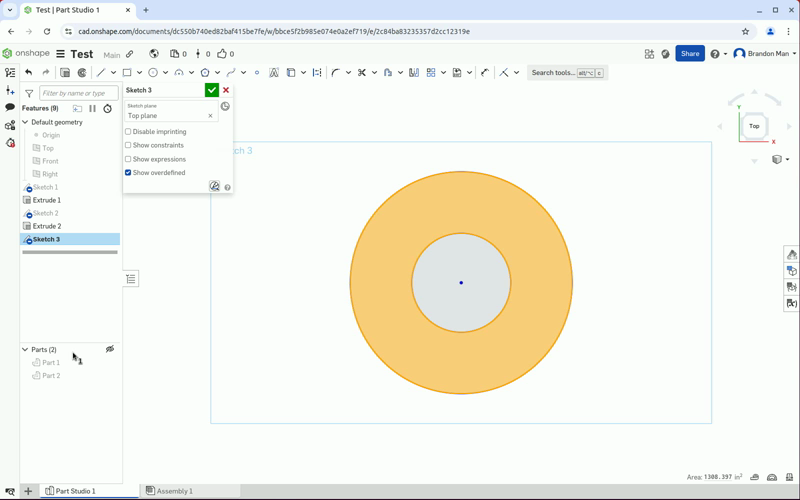
key(shift+y)
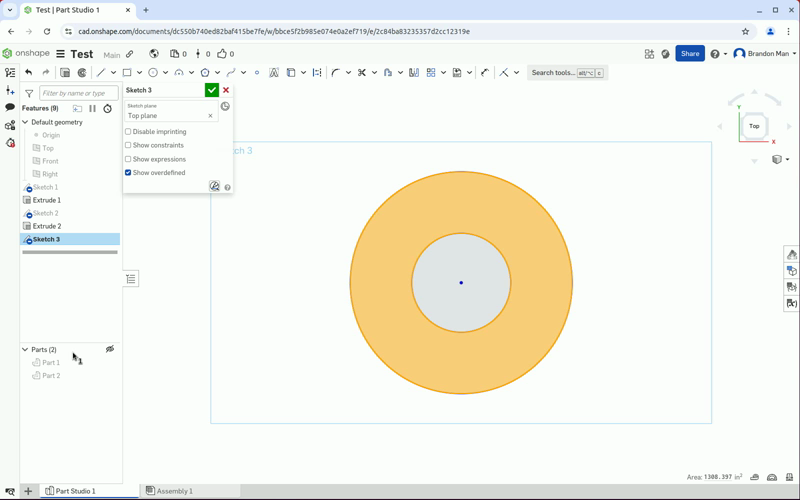
key(shift+e)
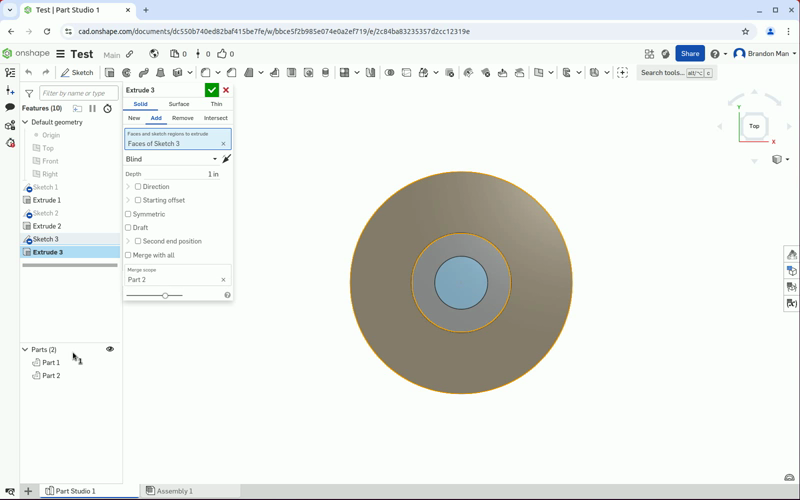
mouse_move(143, 106)
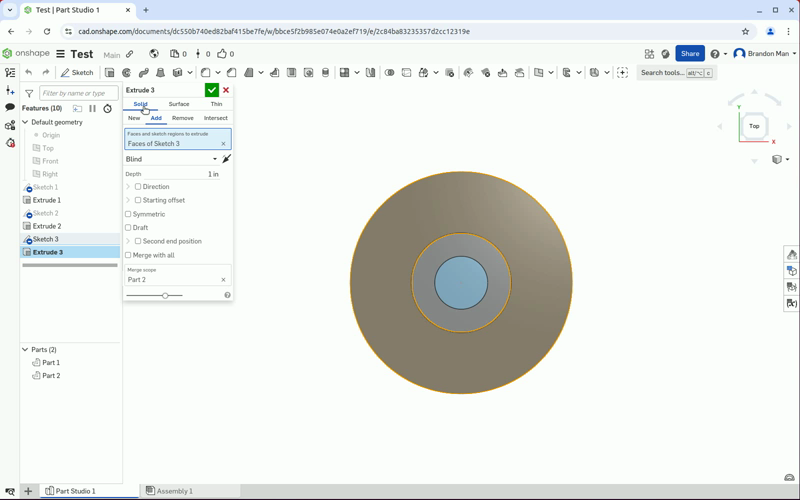
click(143, 106)
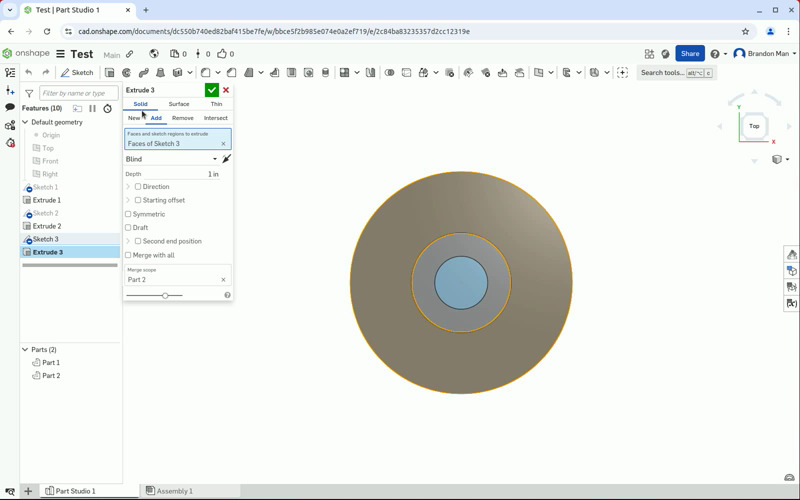
mouse_move(137, 120)
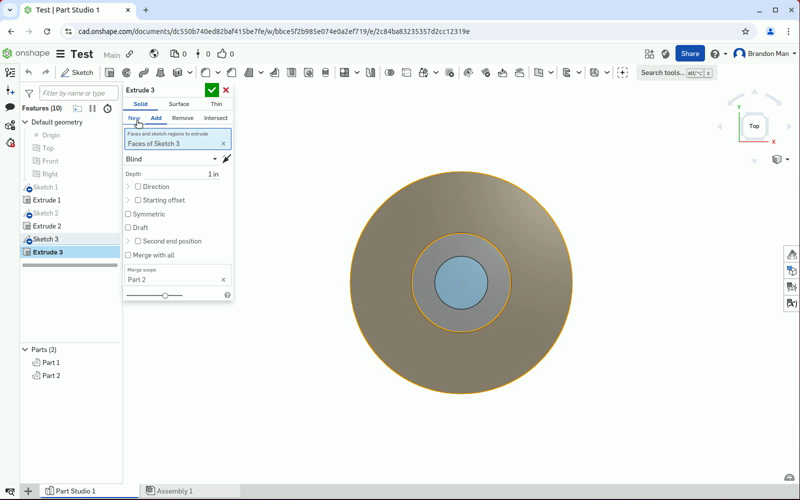
click(137, 120)
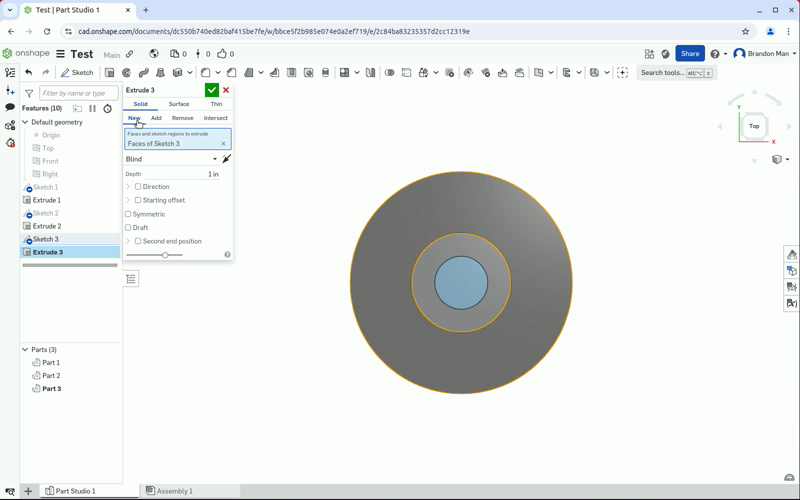
key(tab, 4)
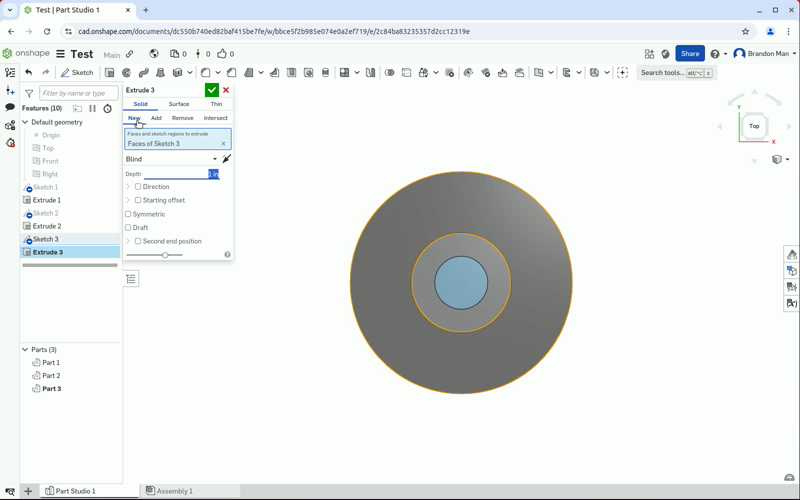
text(5.296)
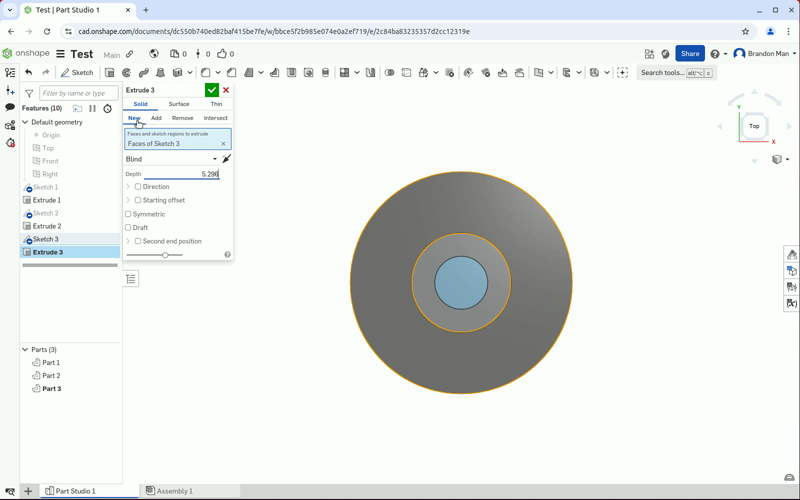
key(enter)
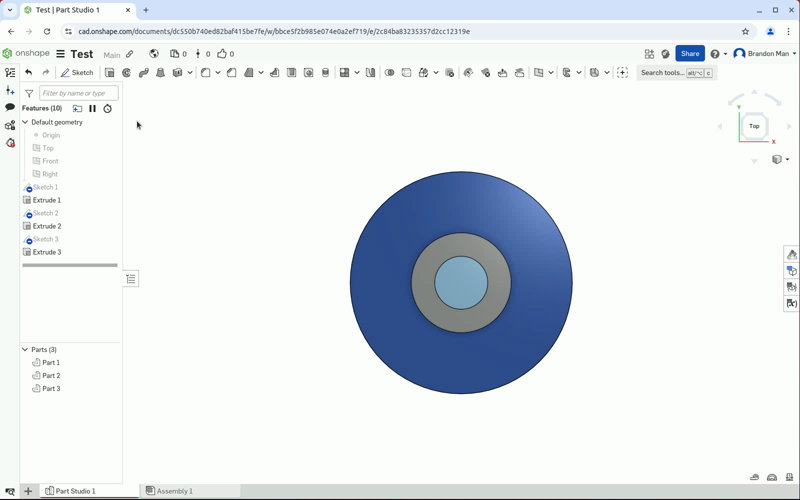
key(shift+h)
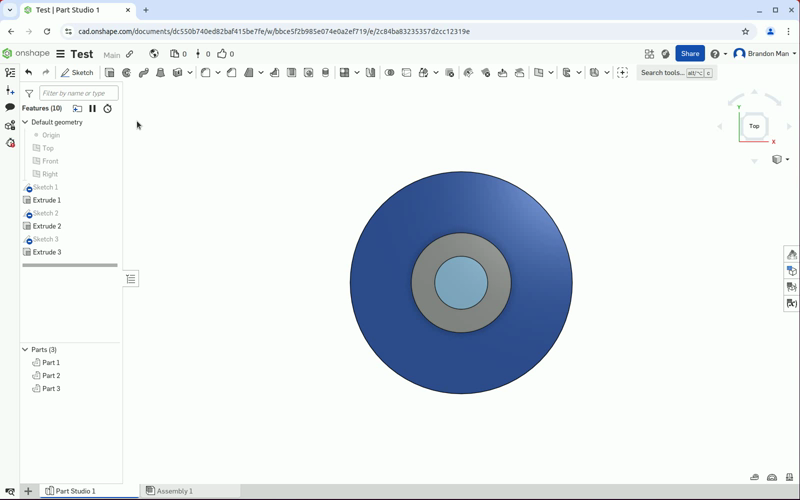
key(shift+h)
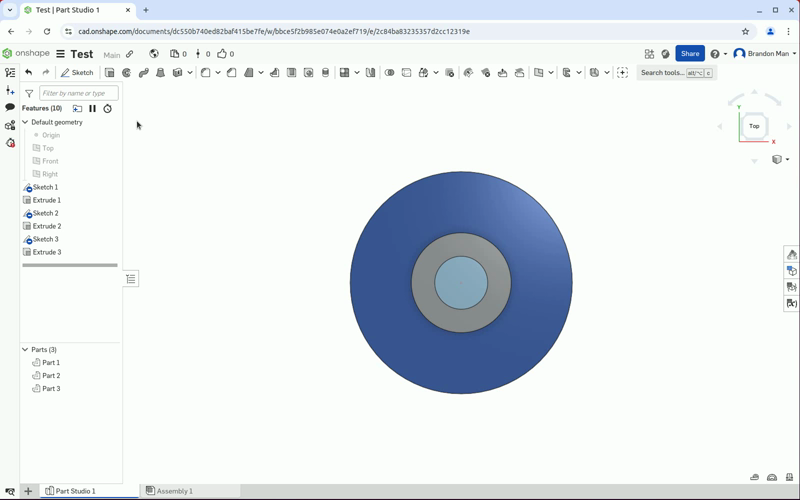
mouse_move(73, 189)
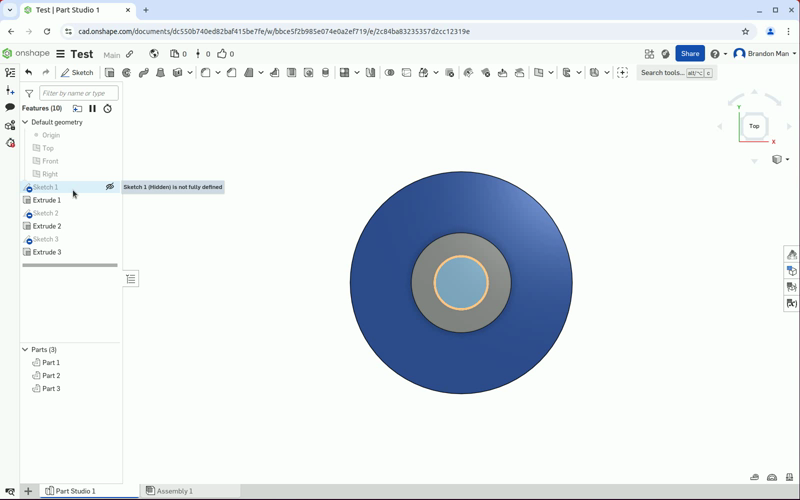
click(73, 189)
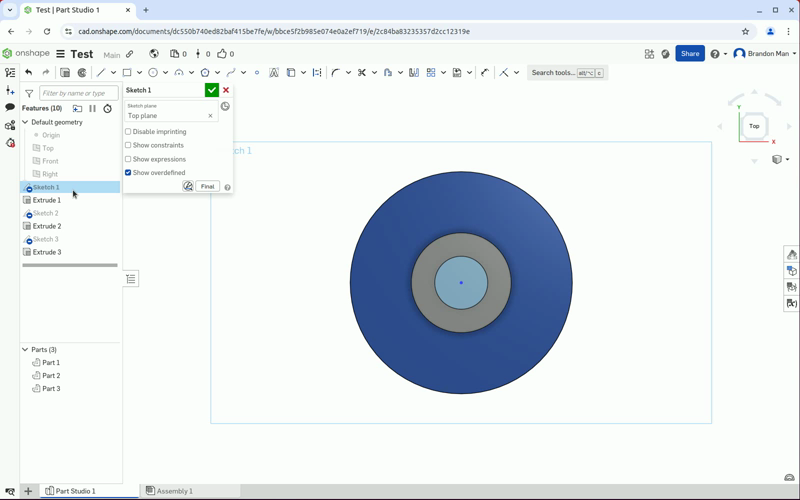
mouse_move(229, 92)
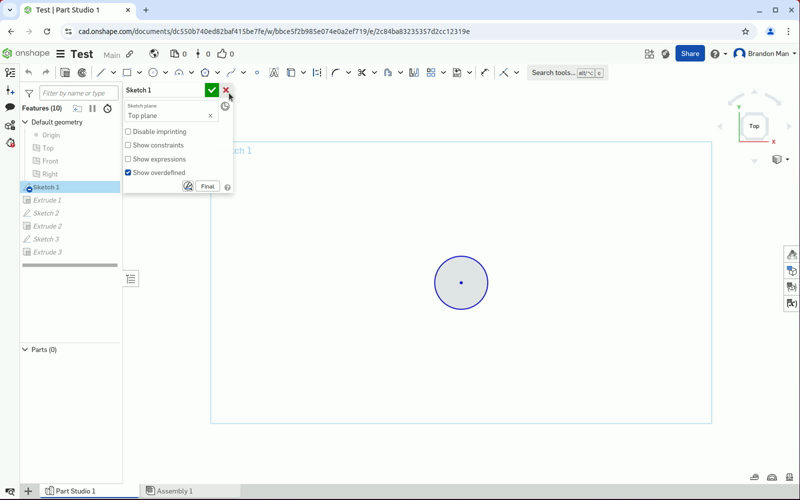
click(229, 92)
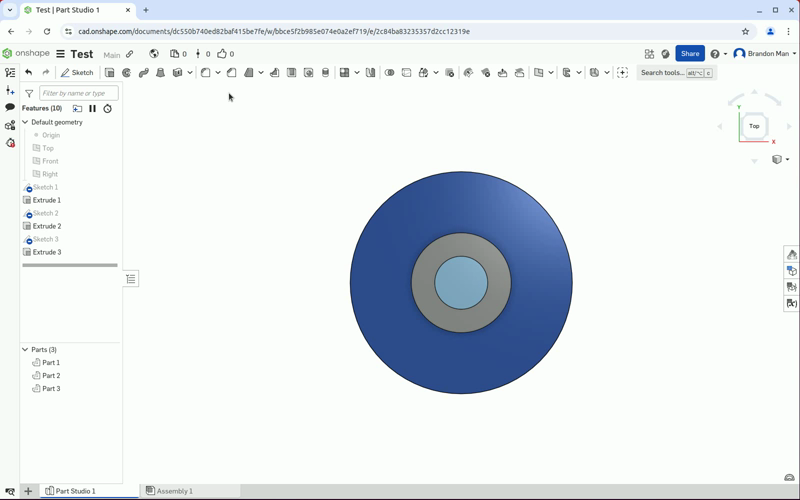
mouse_move(541, 75)
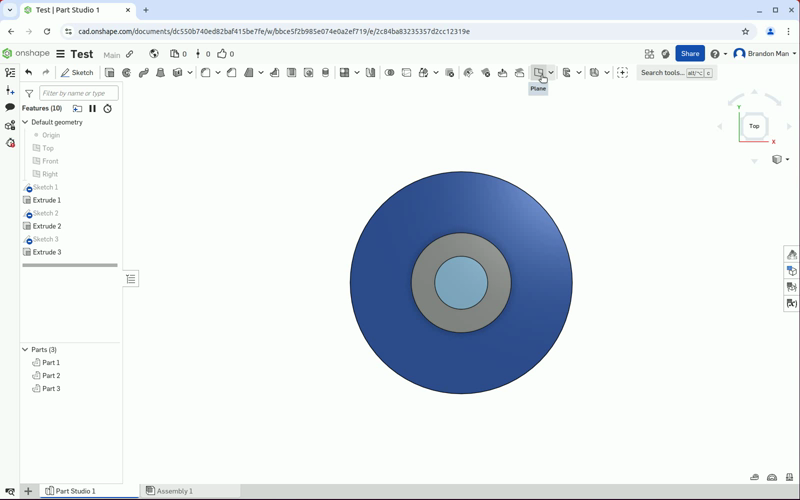
click(541, 75)
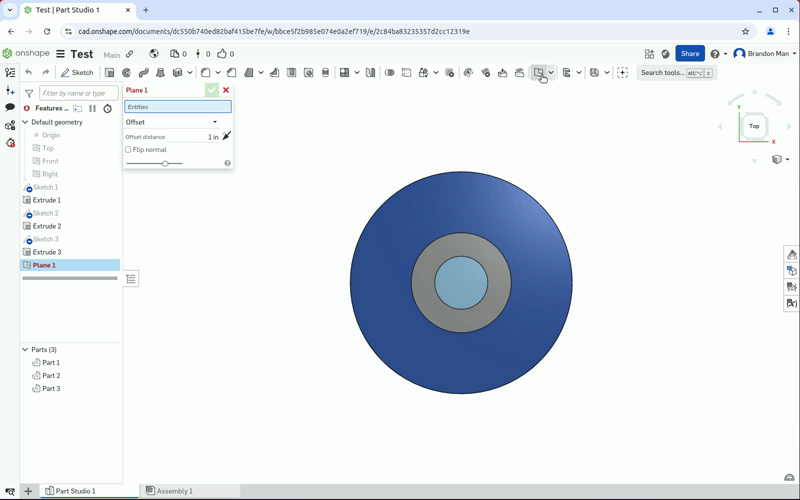
mouse_move(73, 150)
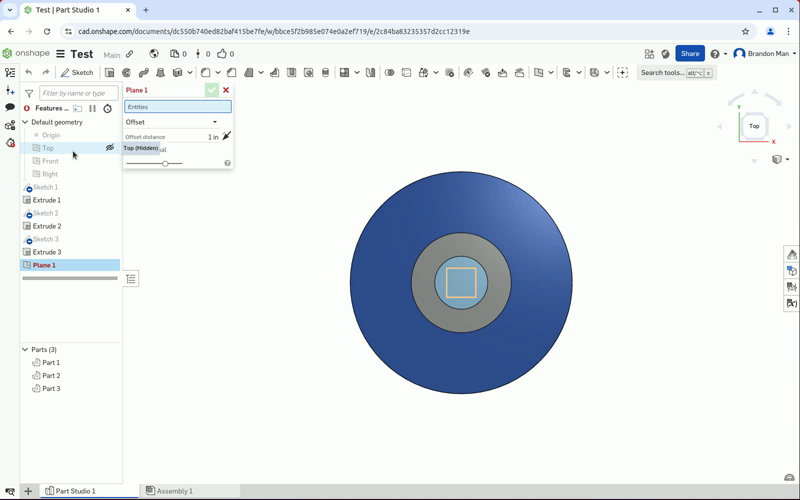
click(73, 150)
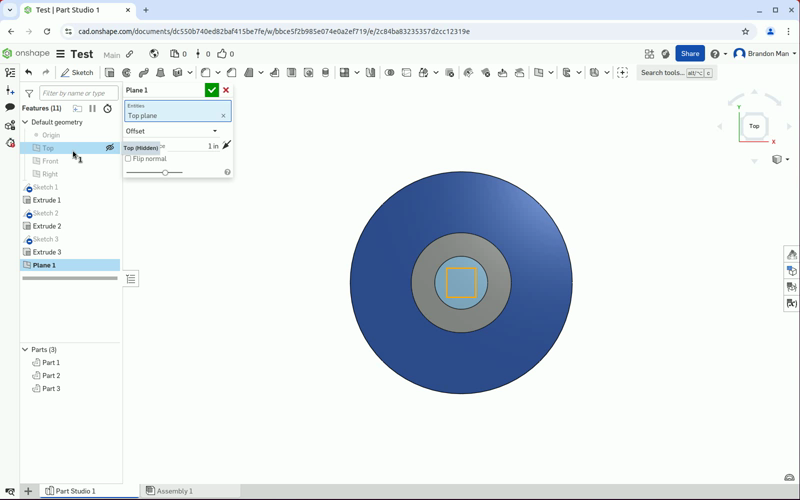
key(tab, 2)
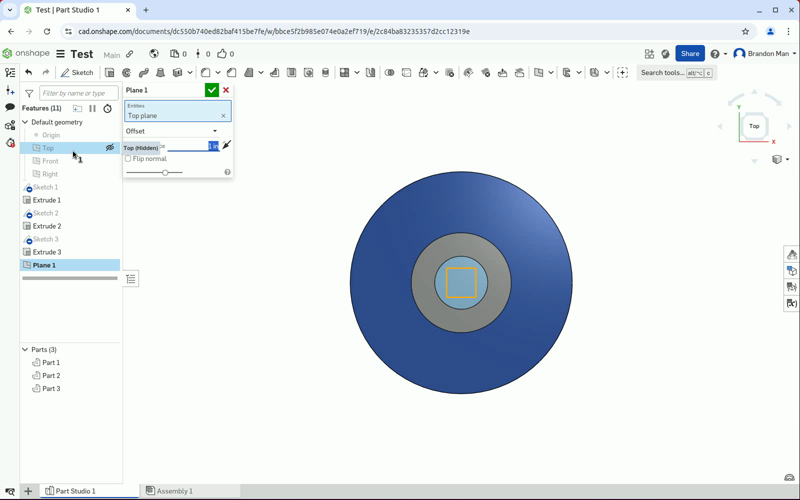
text(18.764)
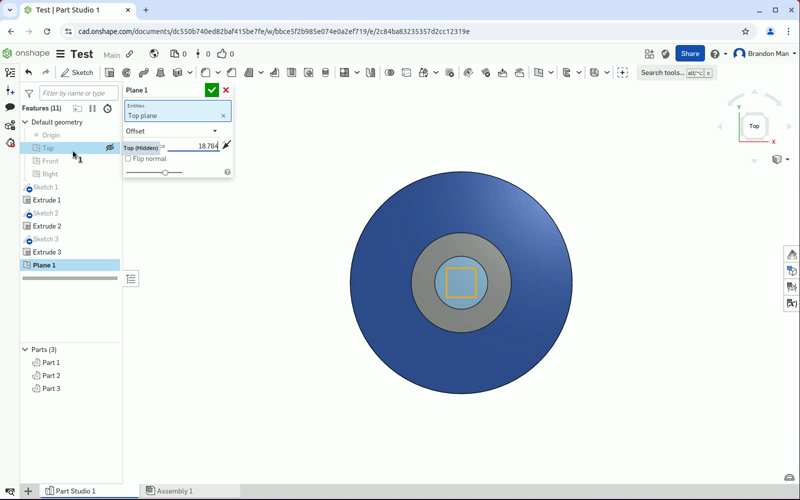
key(enter, 2)
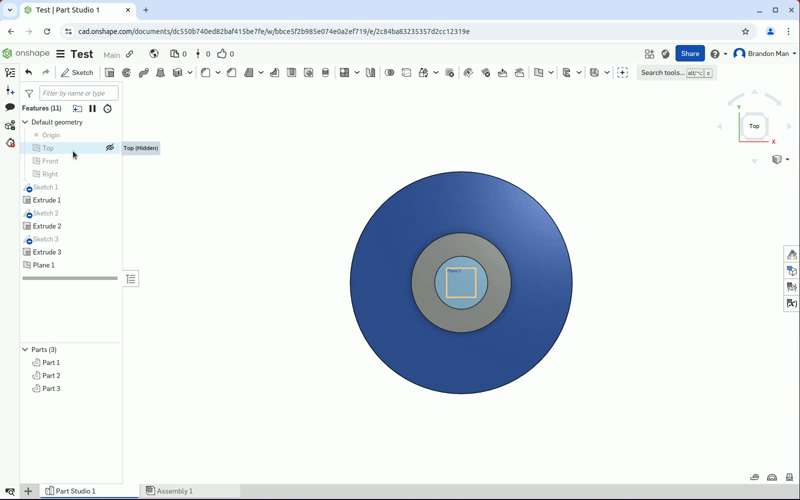
key(shift+s)
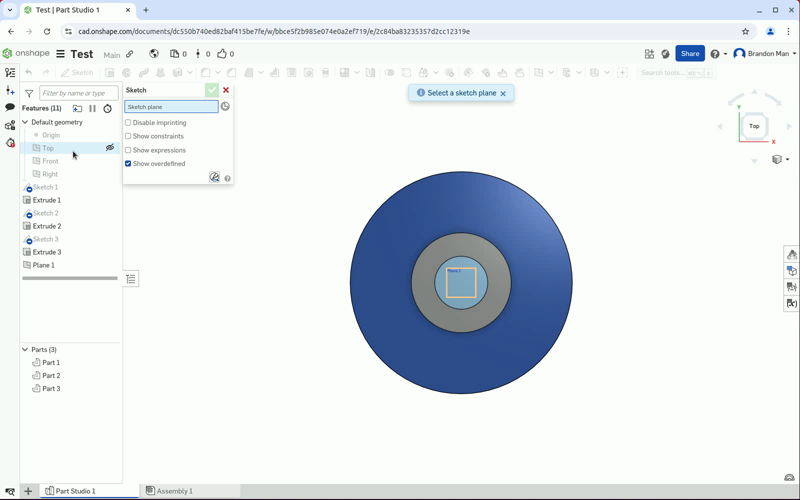
mouse_move(73, 267)
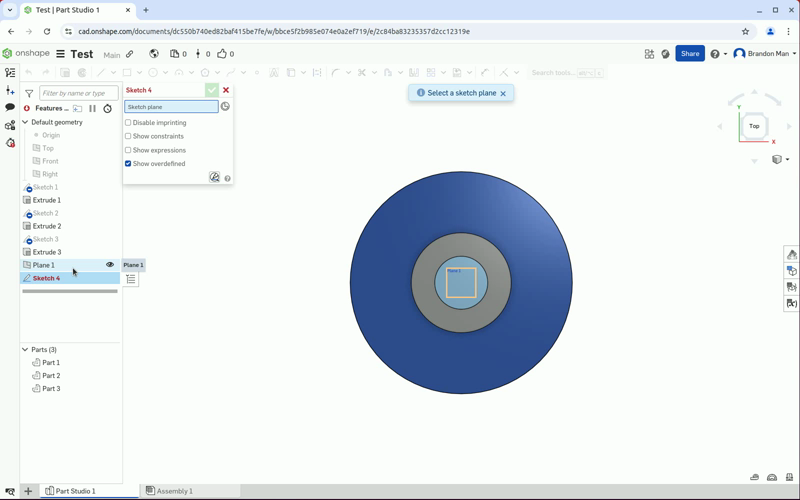
click(73, 267)
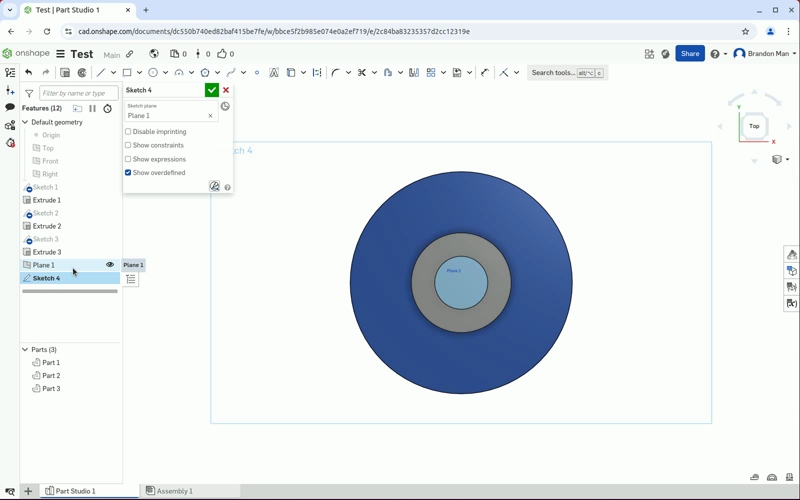
mouse_move(73, 352)
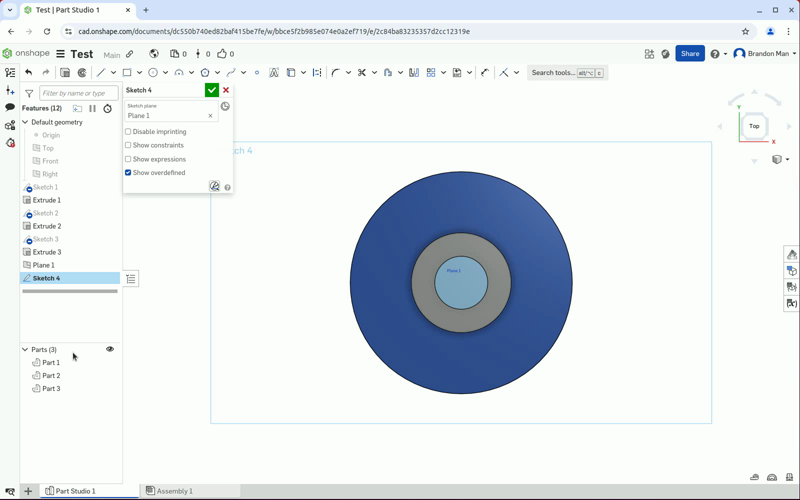
key(y)
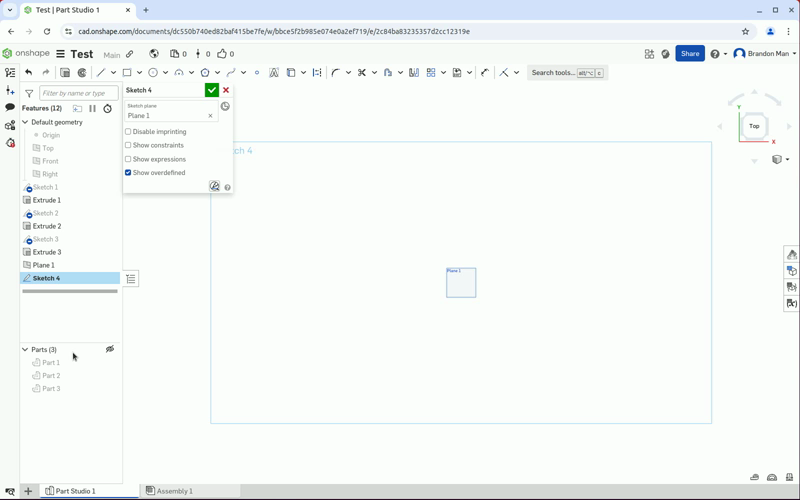
key(c)
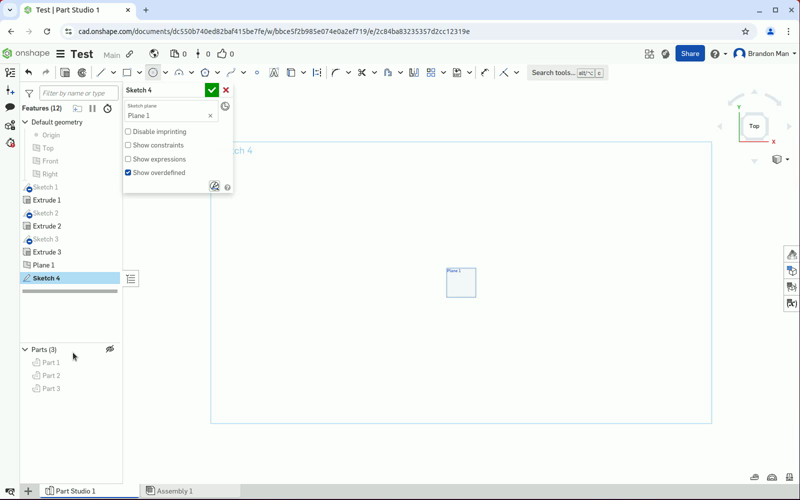
key_down(shift)
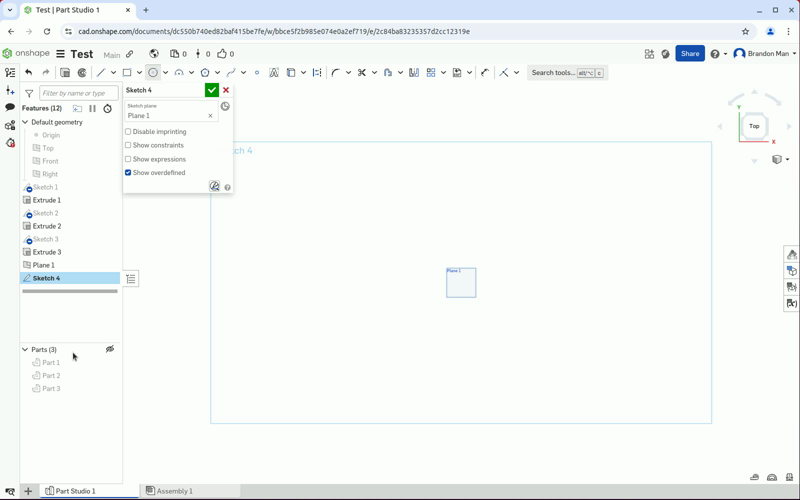
mouse_move(461, 282)
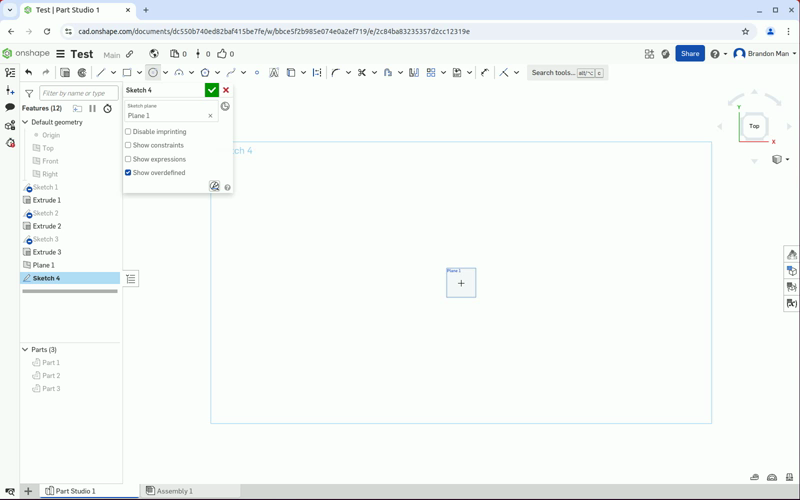
click(461, 282)
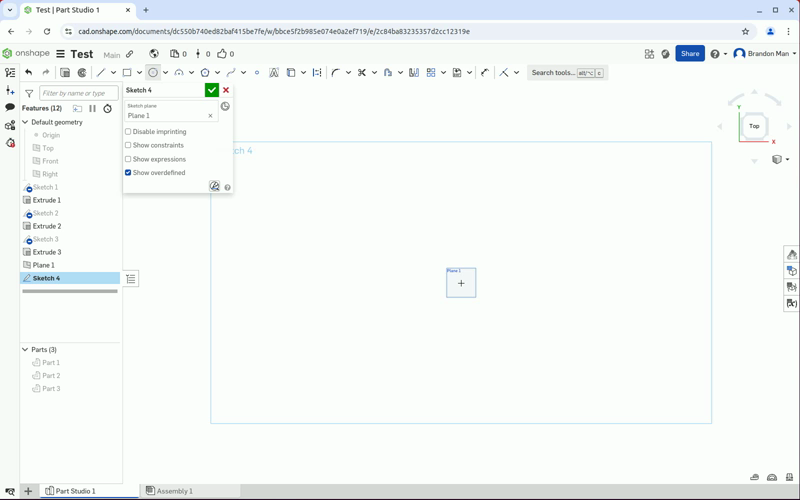
key_up(shift)
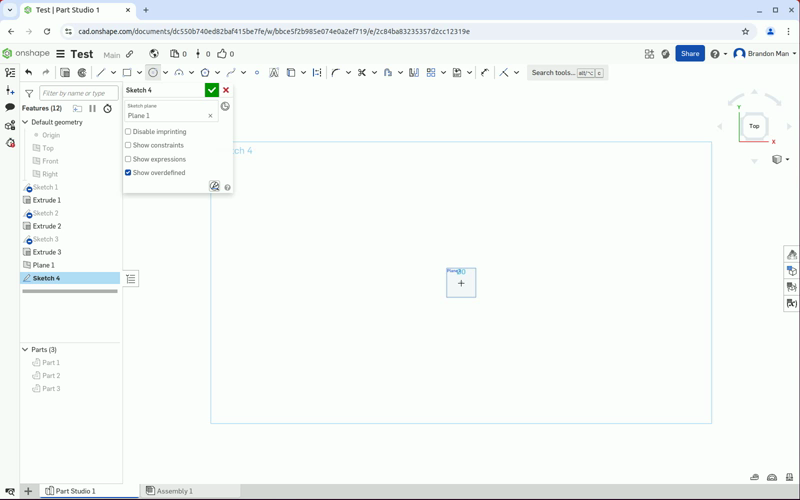
mouse_move(477, 282)
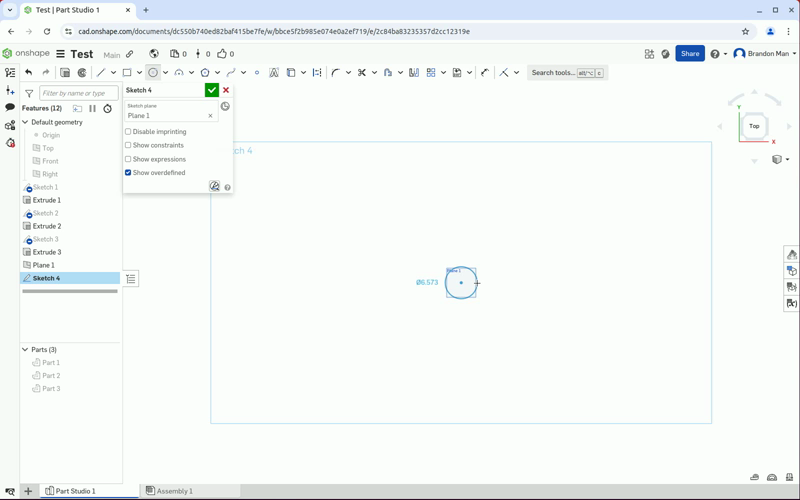
click(477, 282)
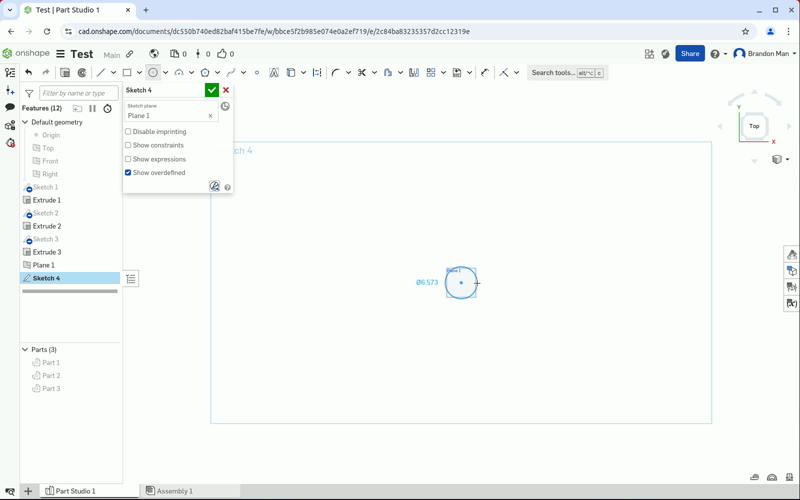
key(esc)
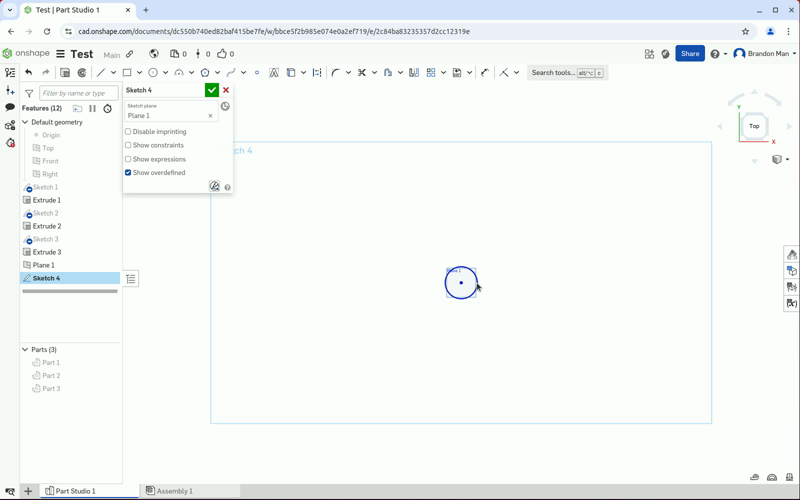
mouse_move(455, 296)
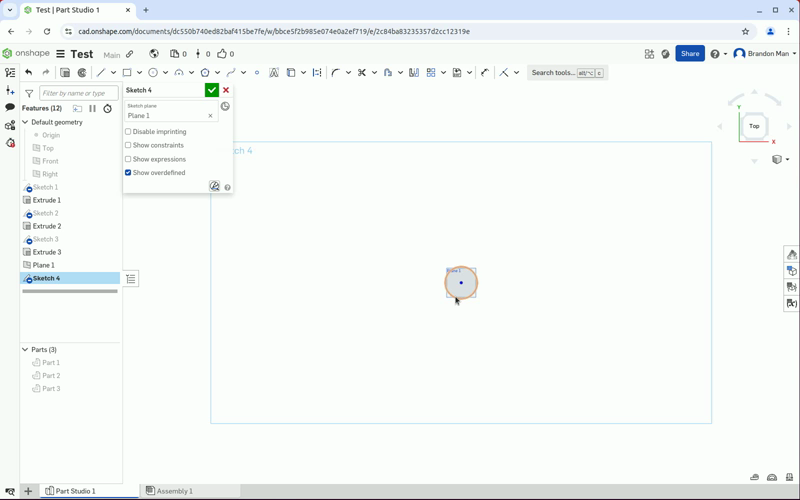
scroll(6)
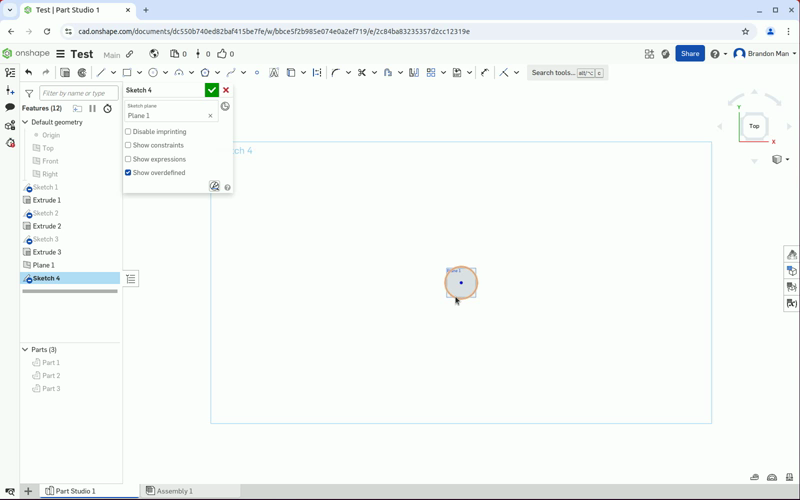
scroll(6)
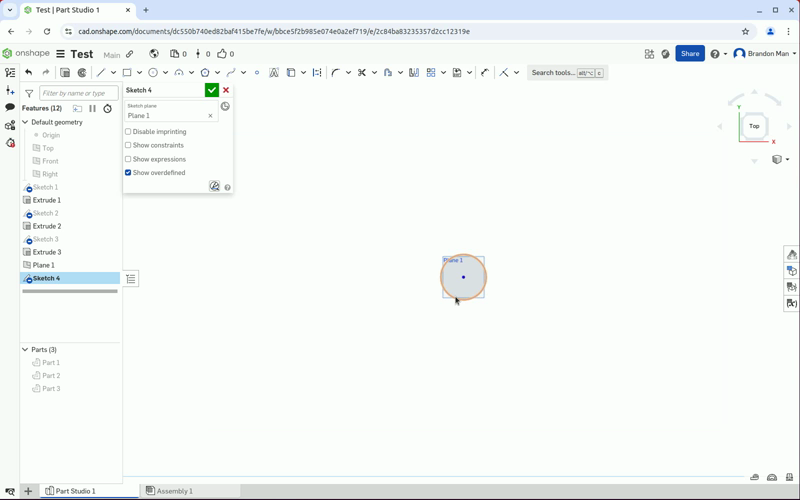
scroll(6)
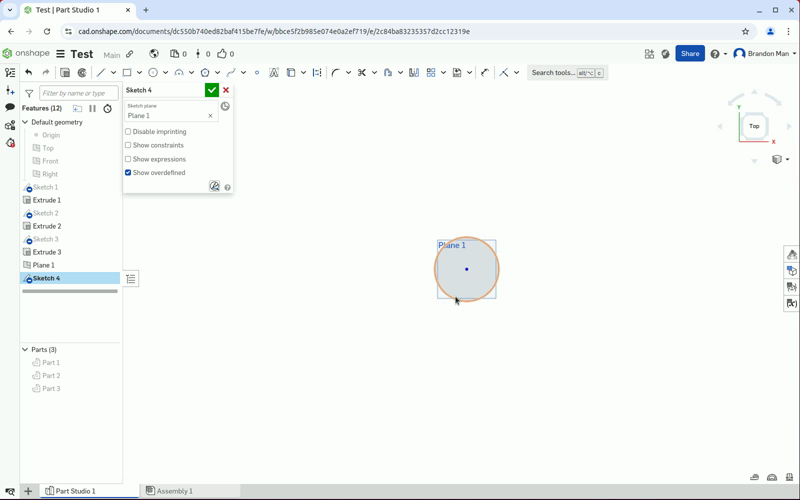
scroll(6)
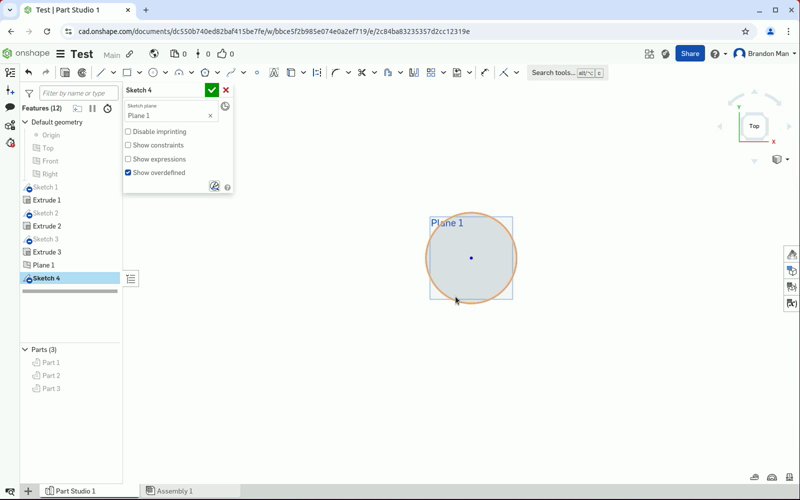
scroll(6)
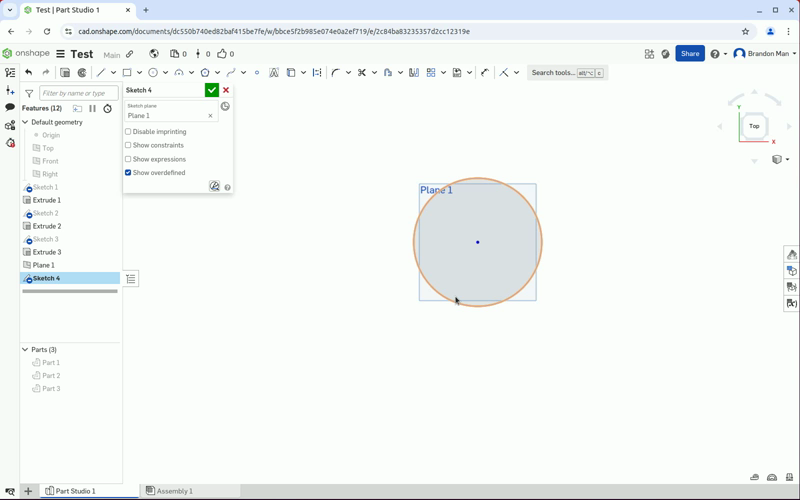
scroll(6)
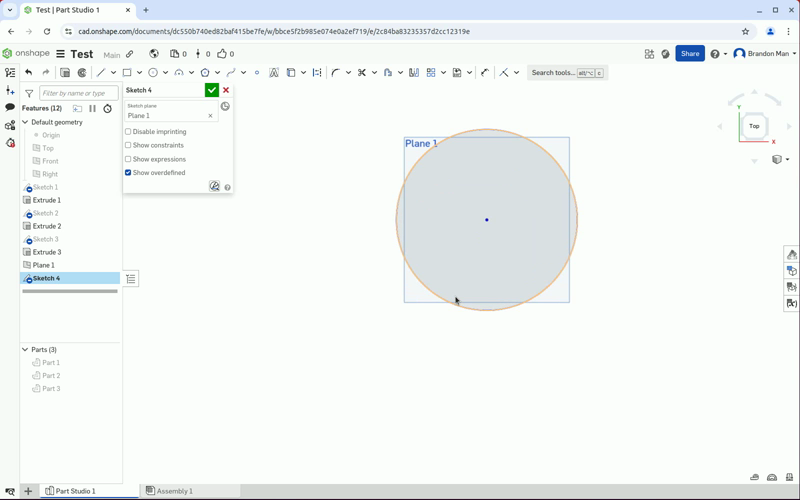
scroll(6)
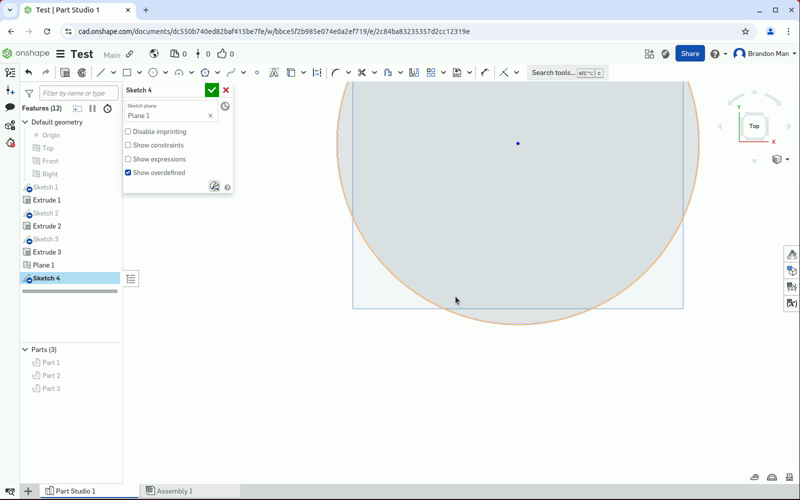
click(455, 296)
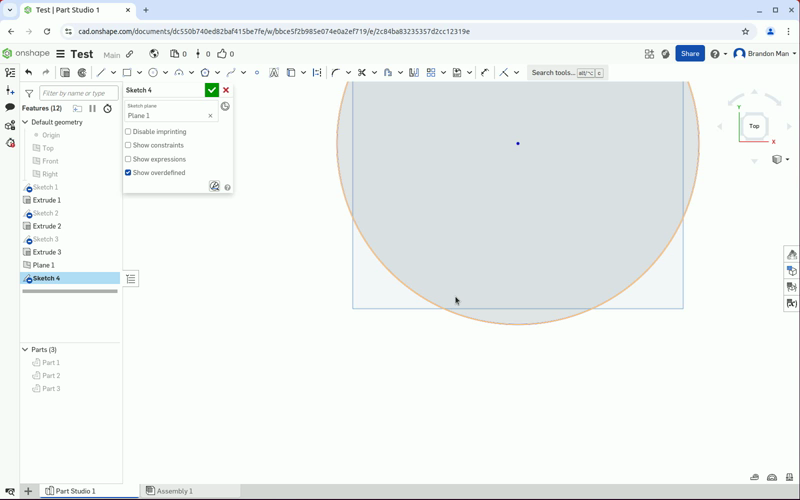
scroll(-6)
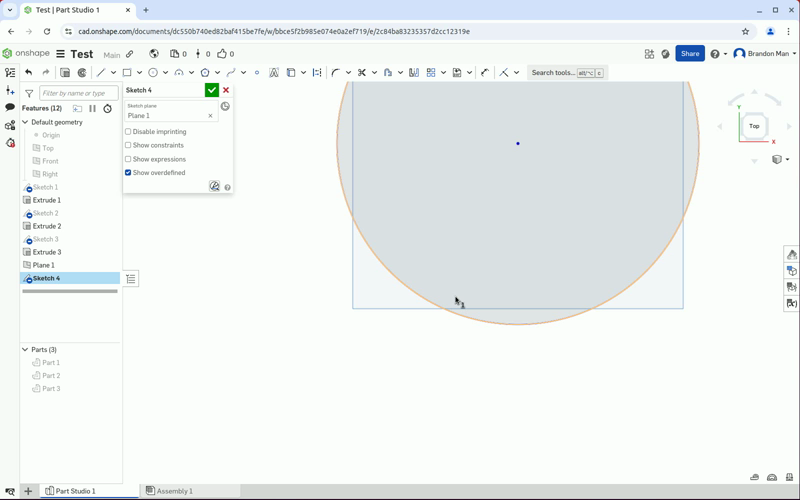
scroll(-6)
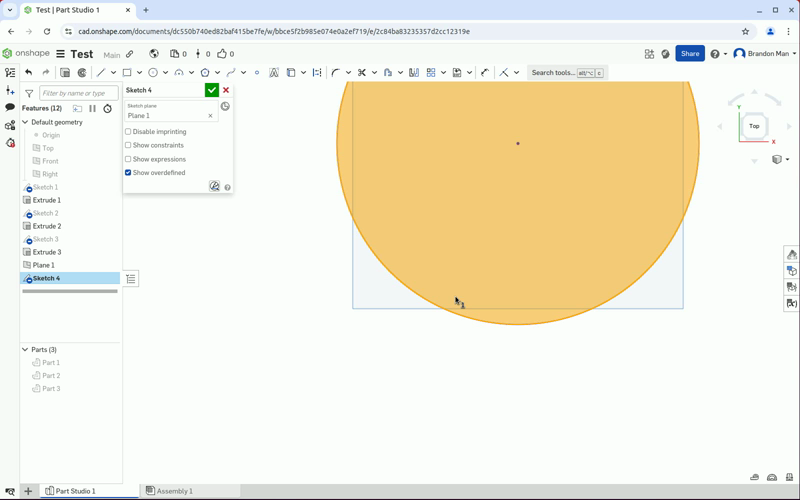
scroll(-6)
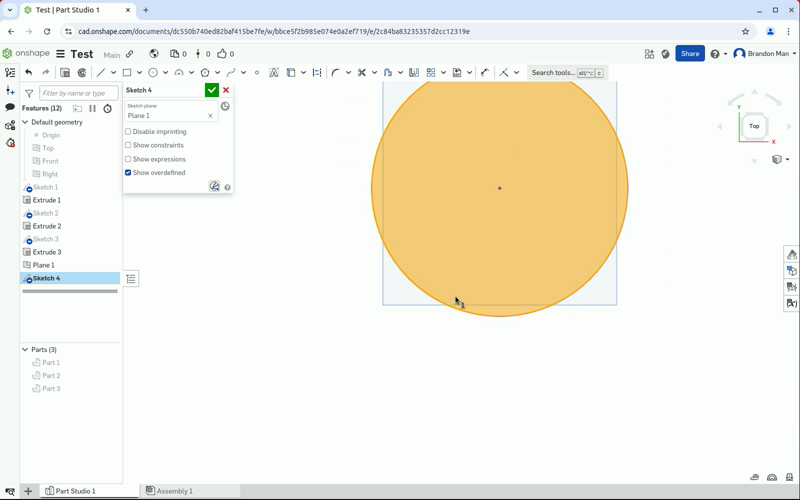
scroll(-6)
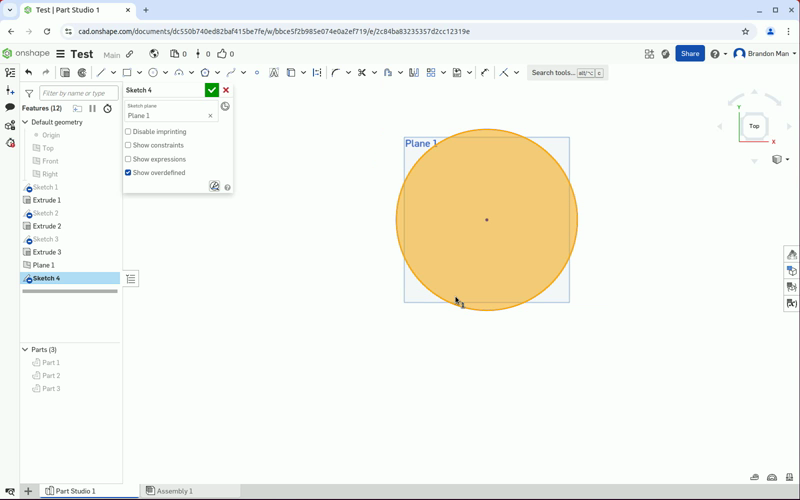
scroll(-6)
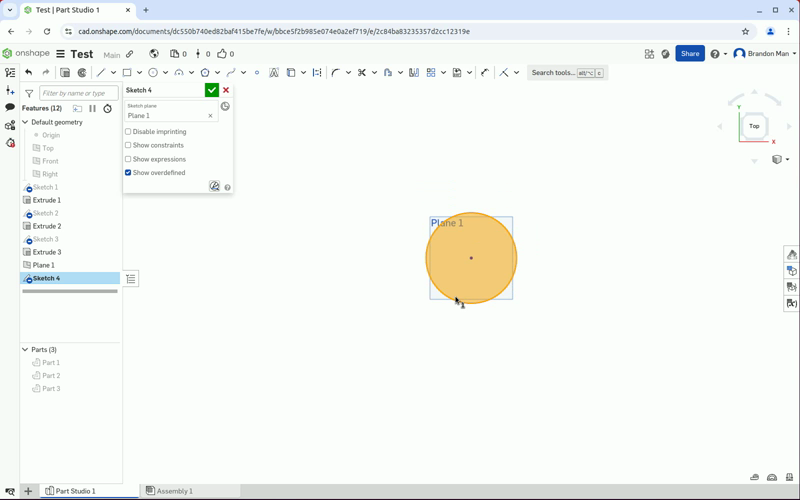
scroll(-6)
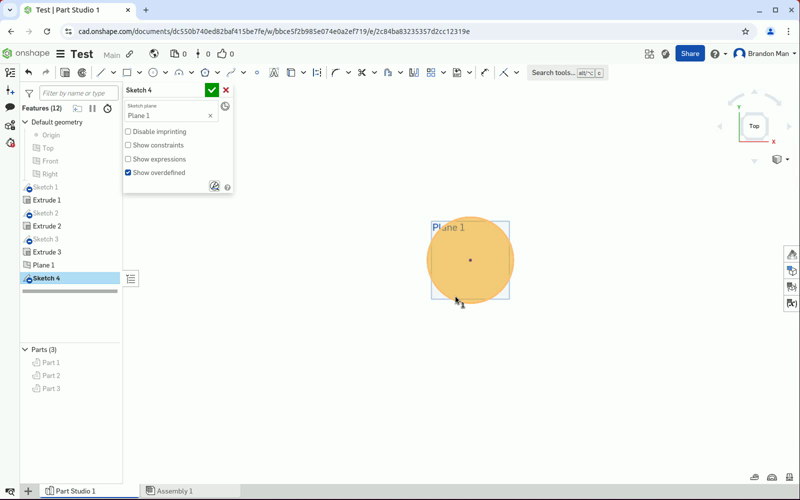
scroll(-6)
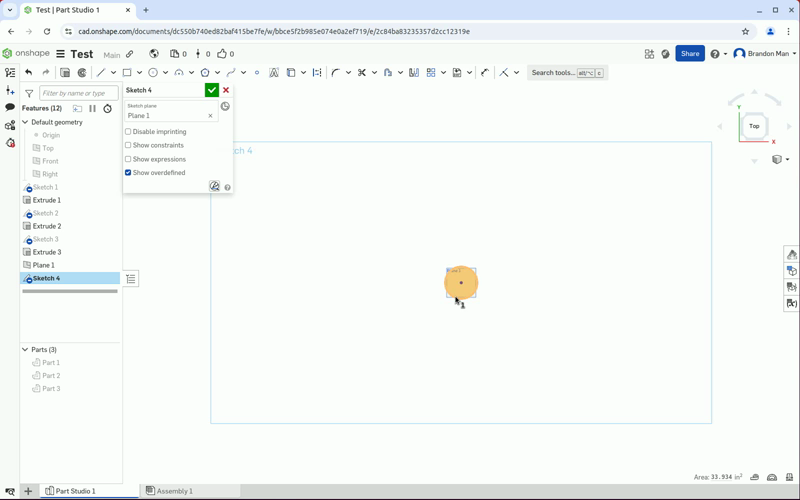
mouse_move(73, 352)
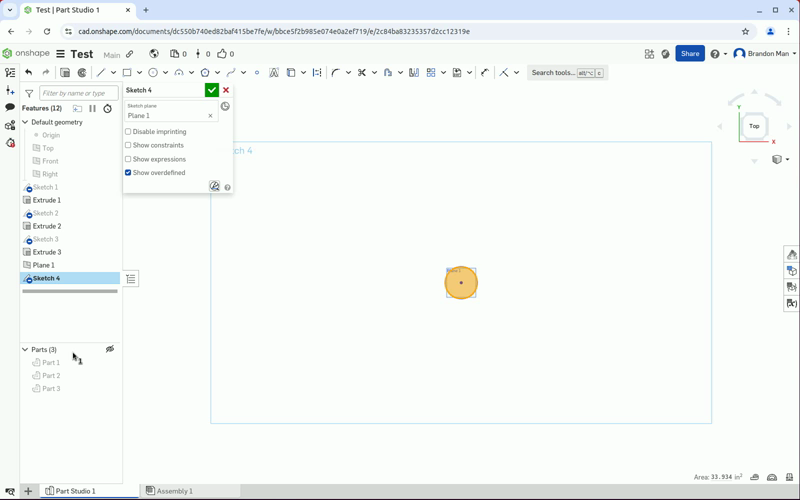
key(shift+y)
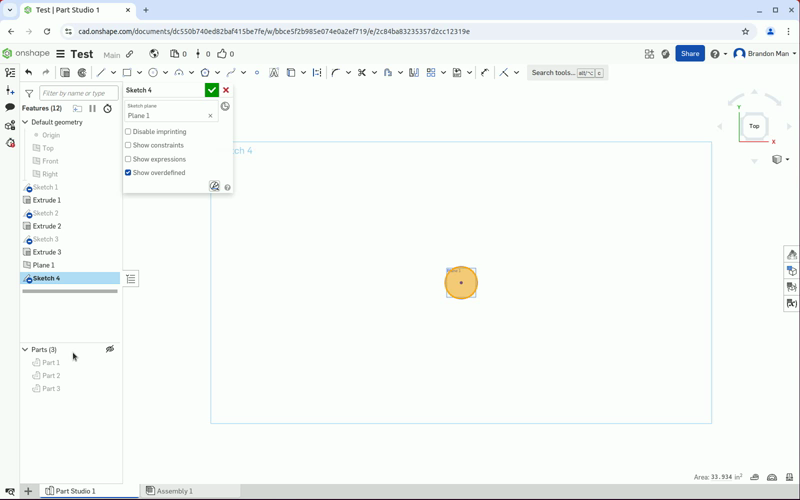
key(shift+e)
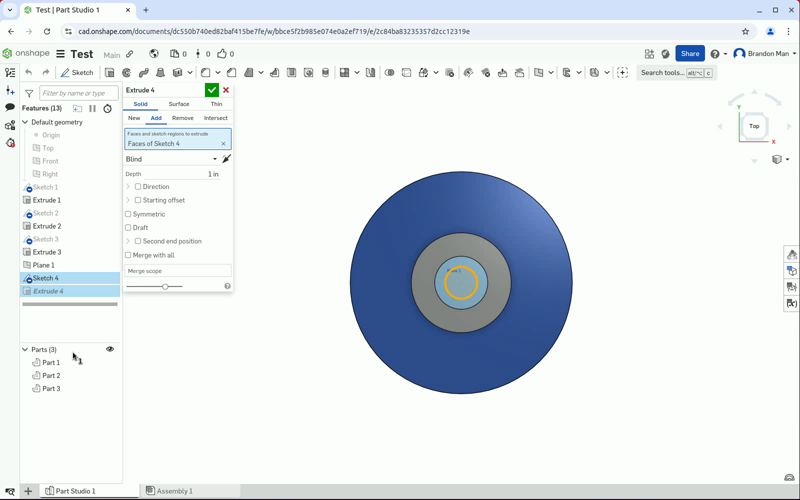
mouse_move(143, 106)
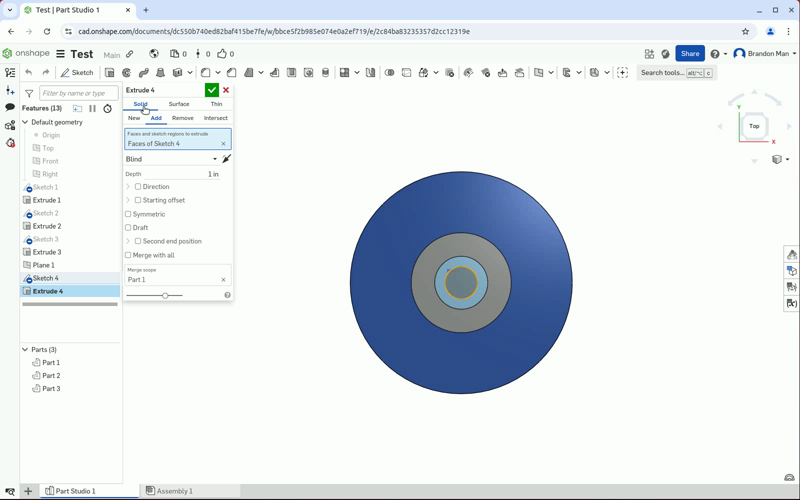
click(143, 106)
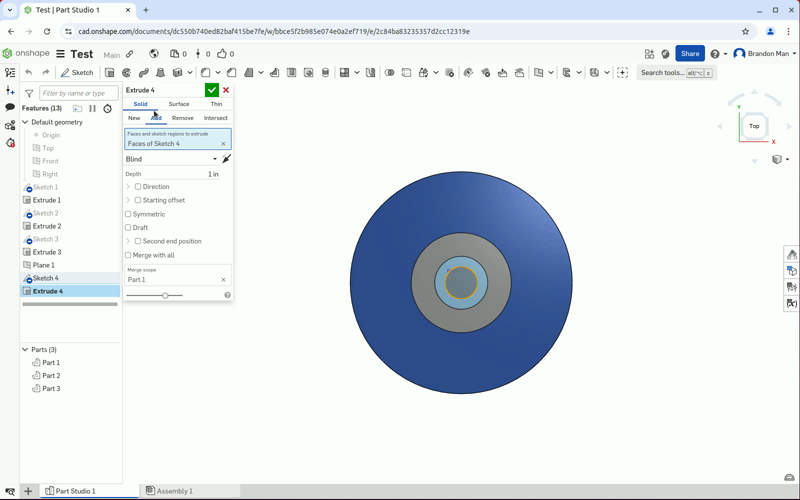
mouse_move(186, 120)
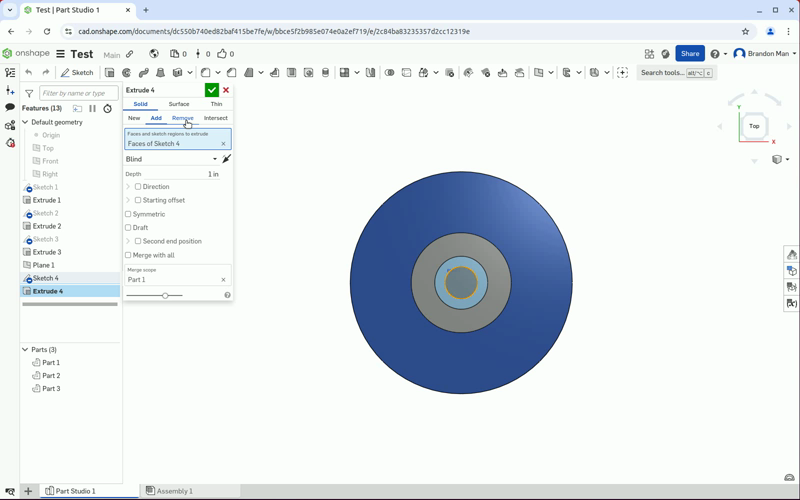
click(186, 120)
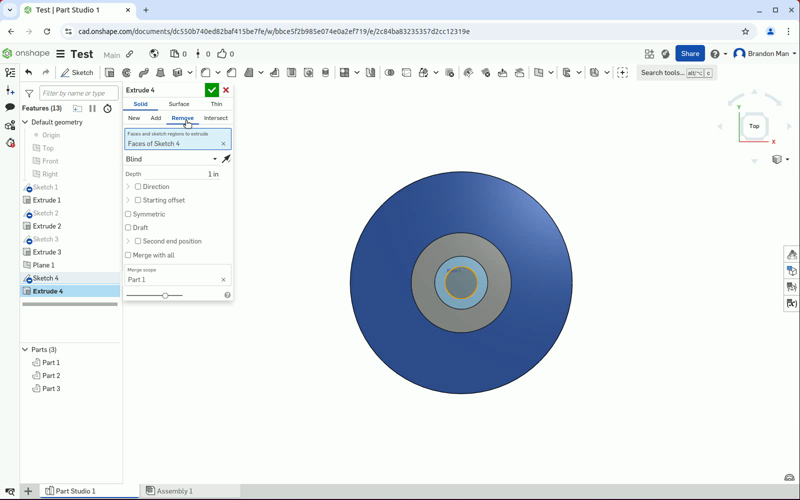
key(tab, 4)
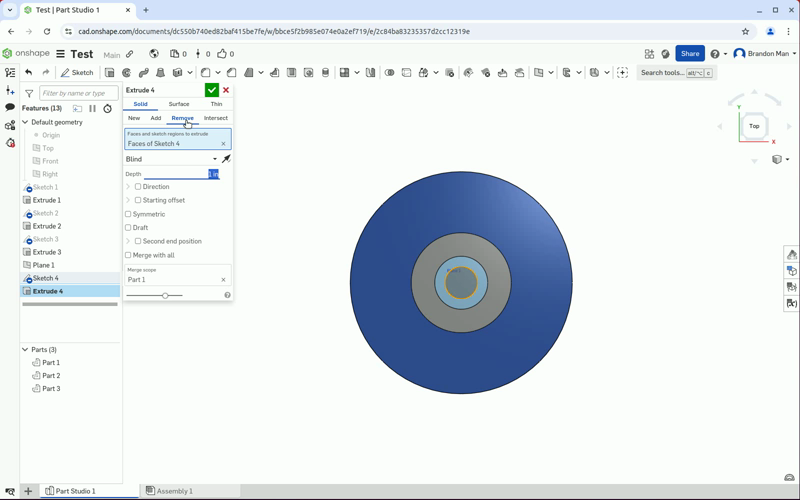
text(16.128)
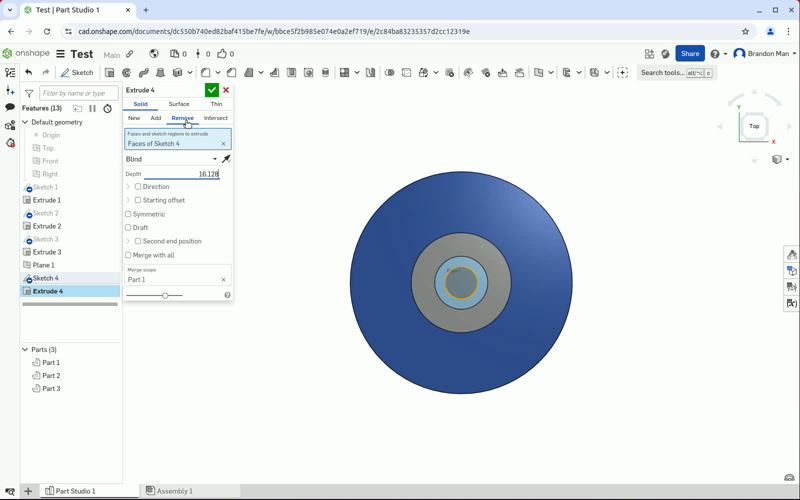
key(tab, 6)
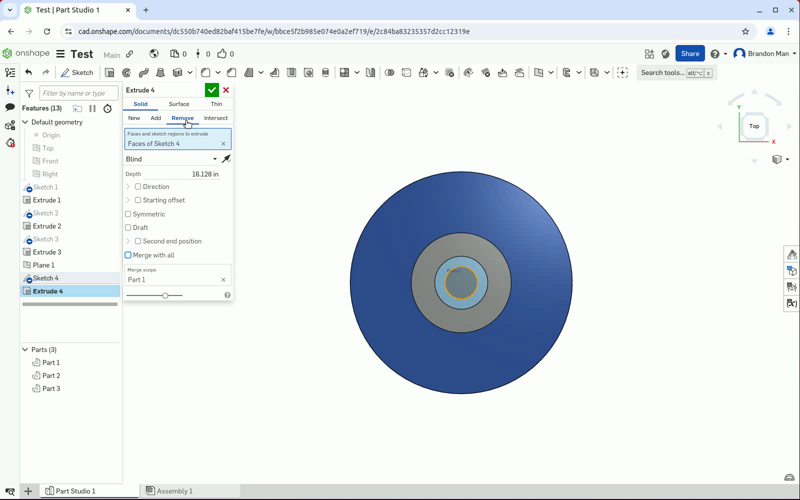
key(space)
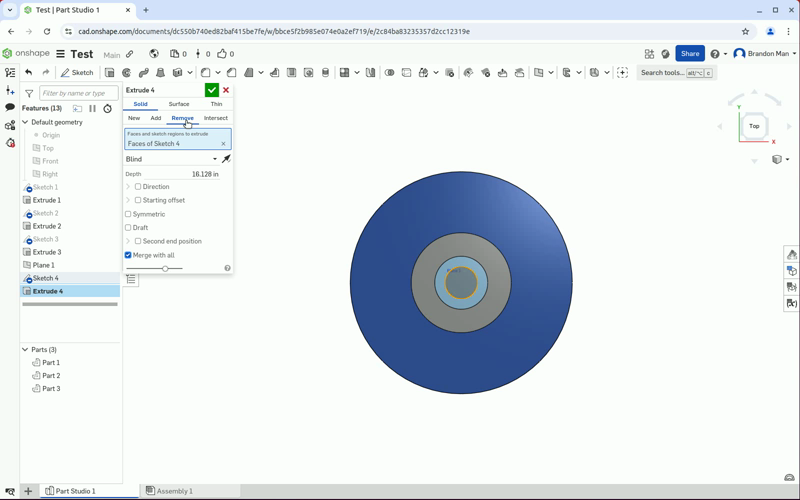
key(enter)
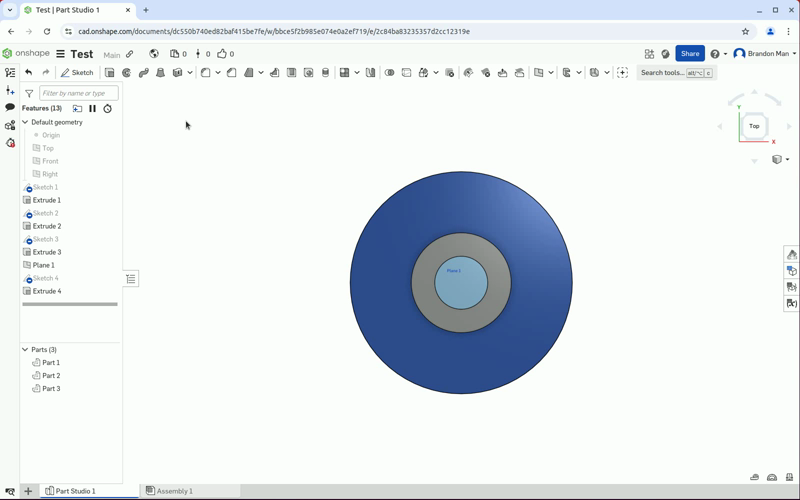
key(shift+h)
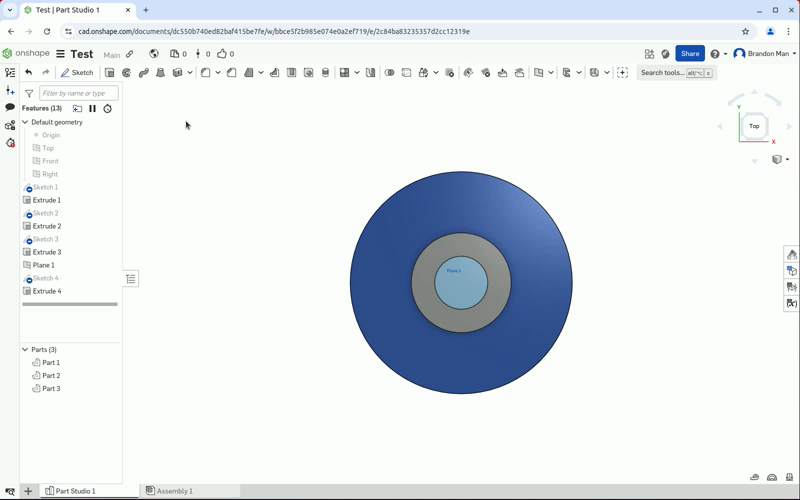
key(shift+h)
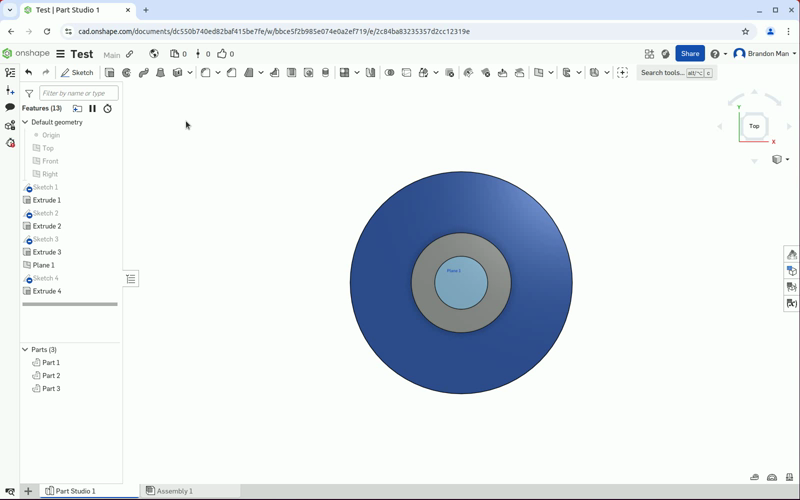
key(shift+7)
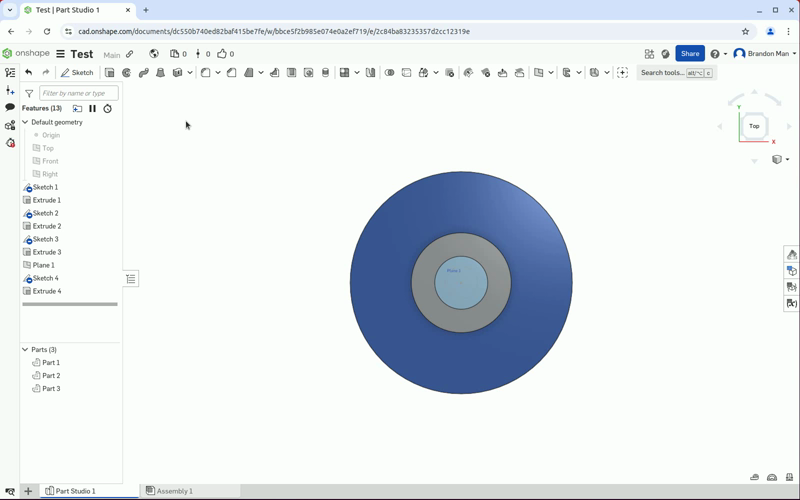
key(up, 3)
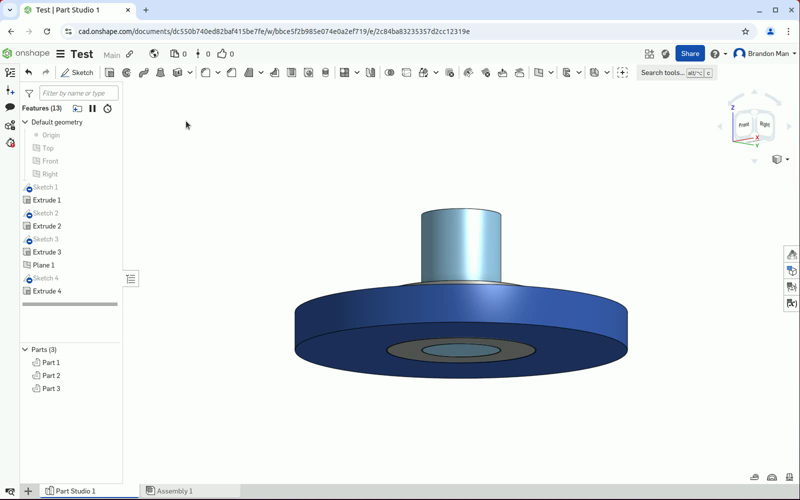
key(left, 3)
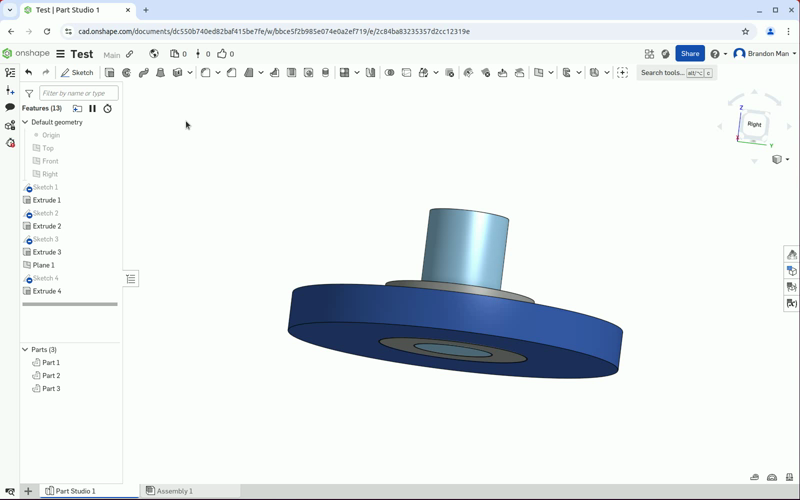
key(right, 3)
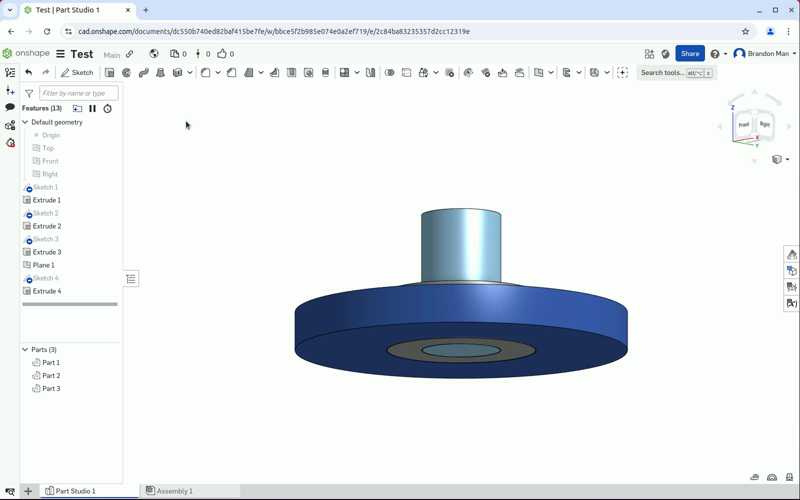
key(down, 3)
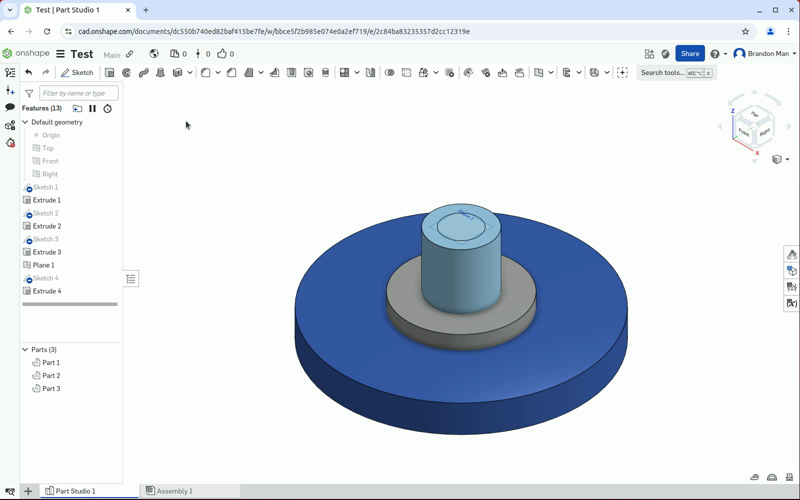
mouse_move(73, 189)
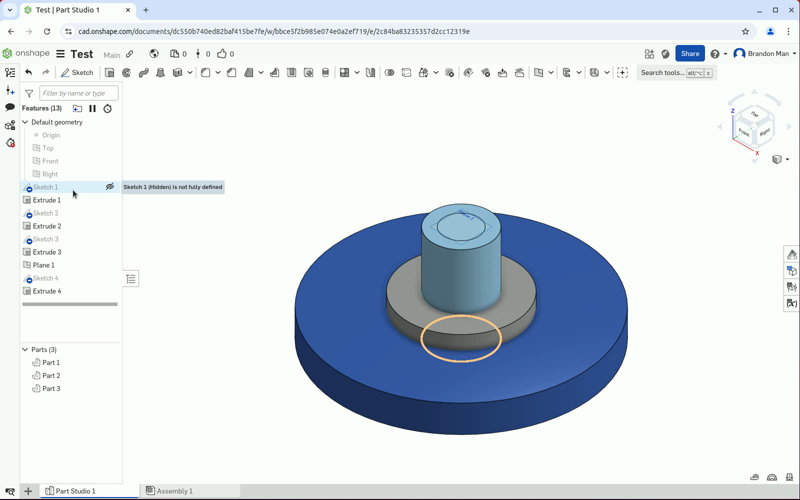
click(73, 189)